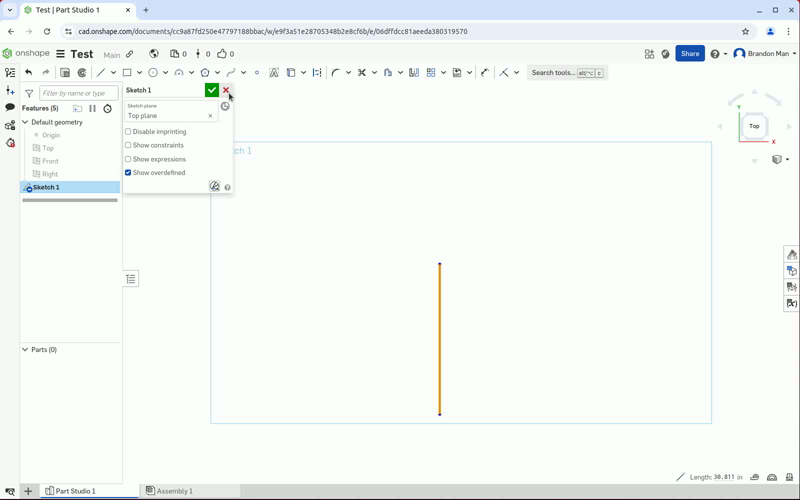
key(shift+h)
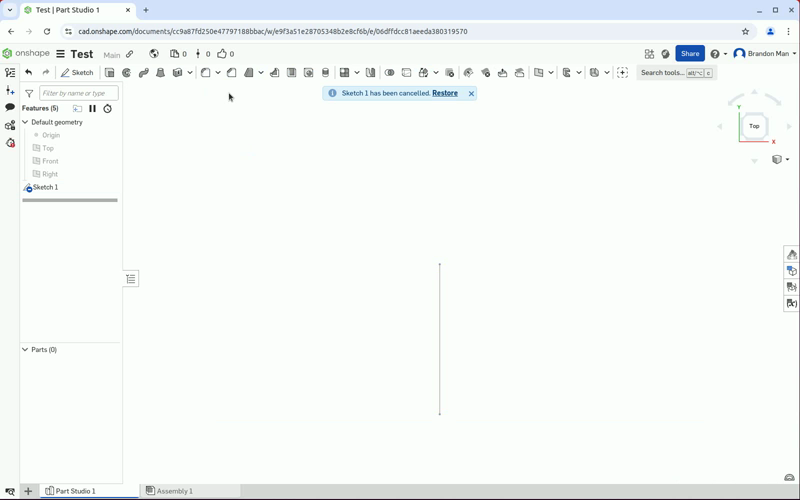
key(shift+s)
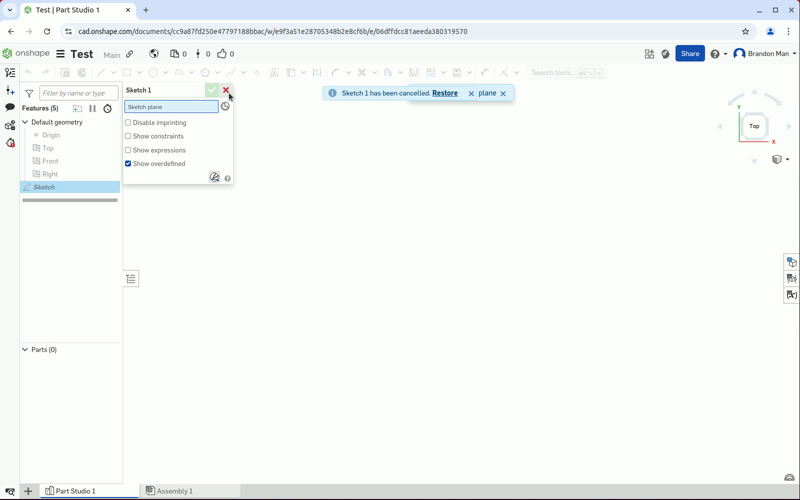
mouse_move(73, 150)
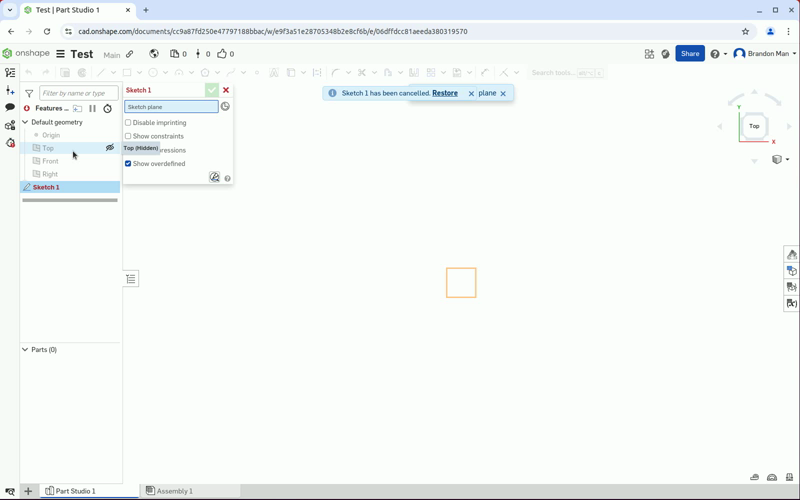
click(73, 150)
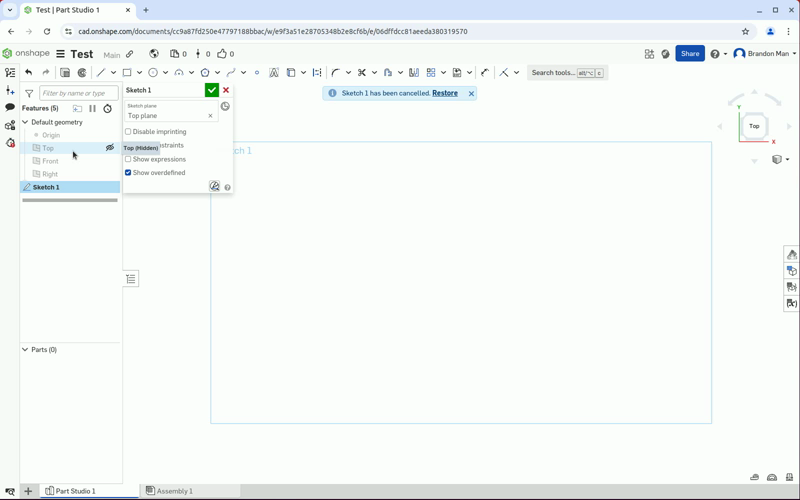
mouse_move(73, 352)
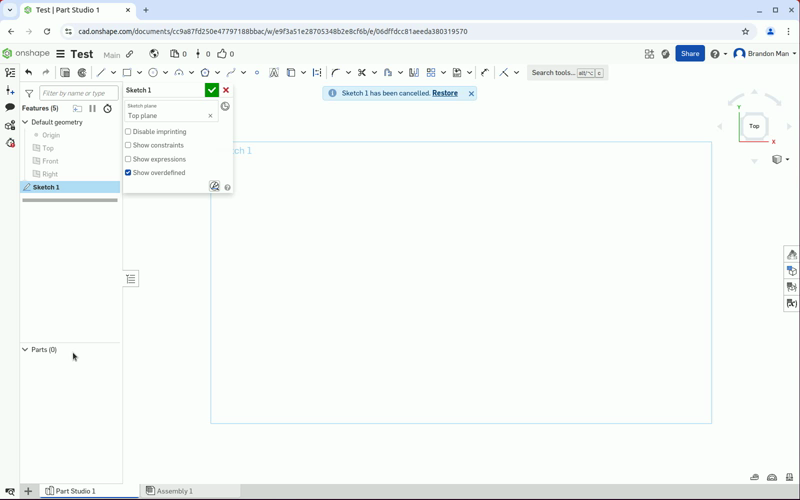
key(y)
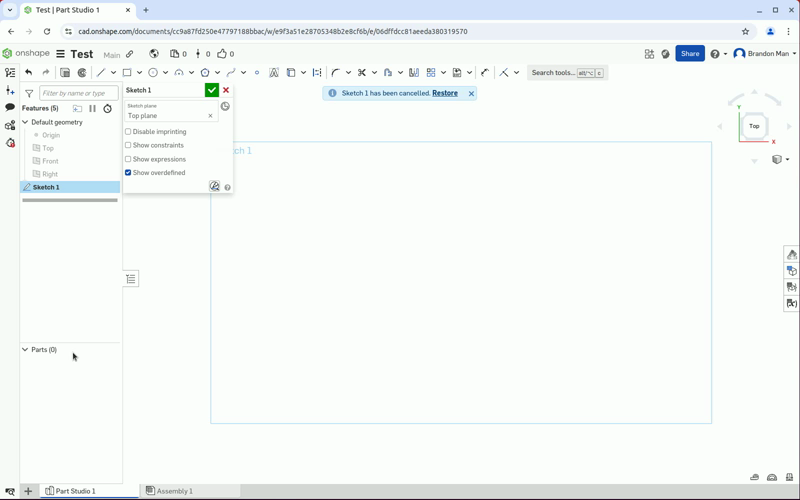
key(l)
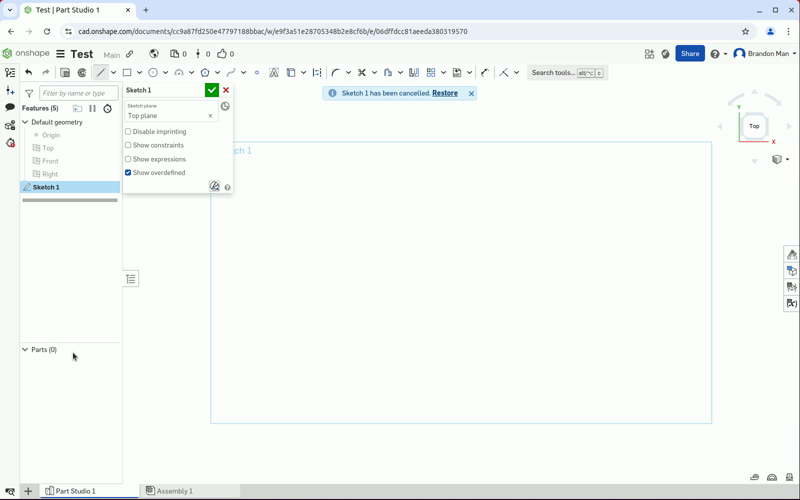
key_down(shift)
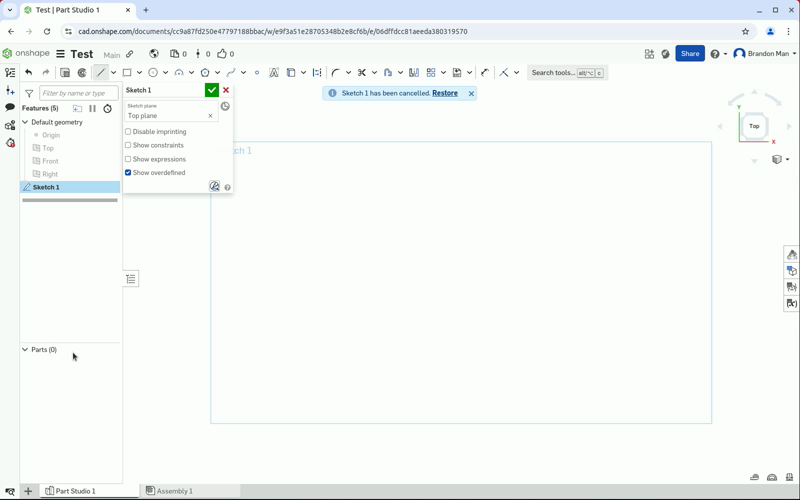
mouse_move(450, 334)
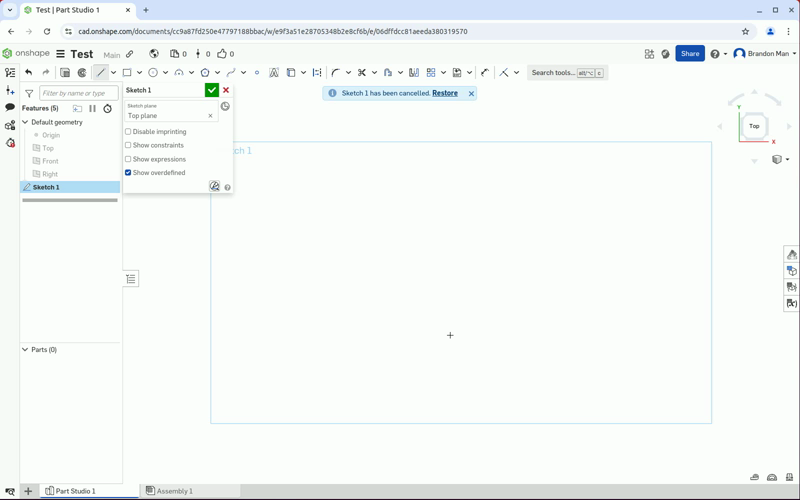
click(450, 334)
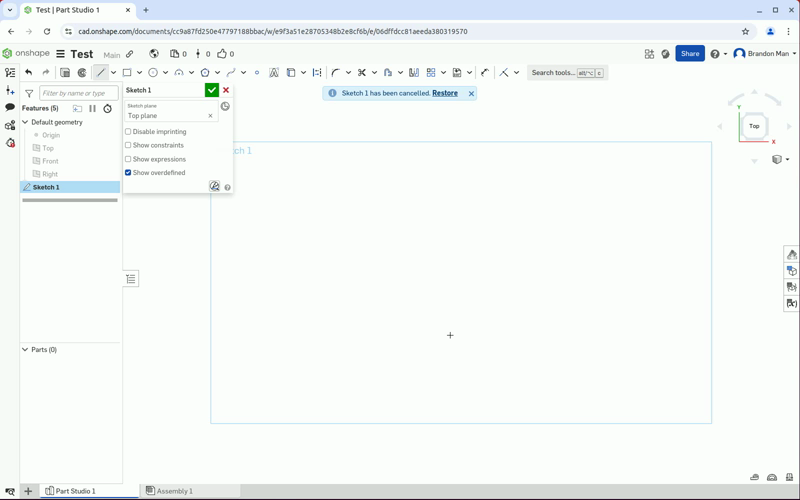
key_up(shift)
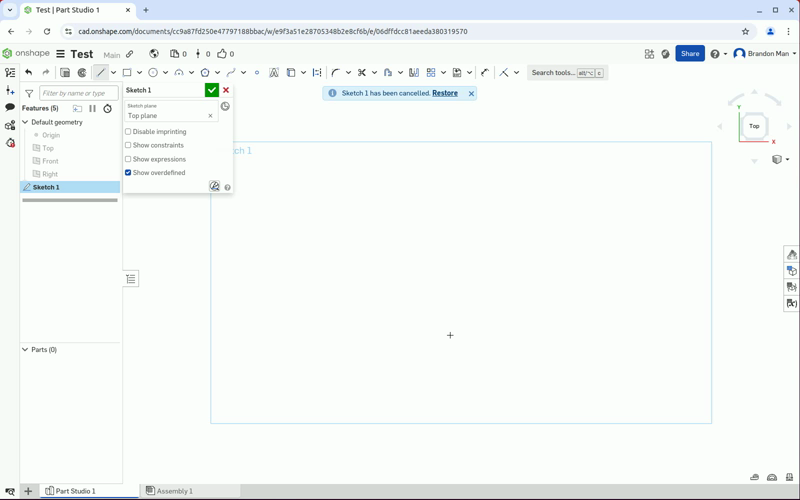
key_down(shift)
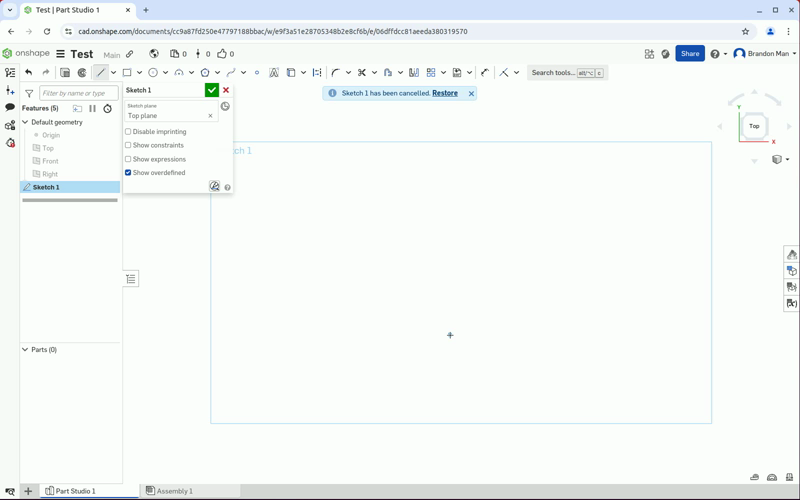
mouse_move(480, 334)
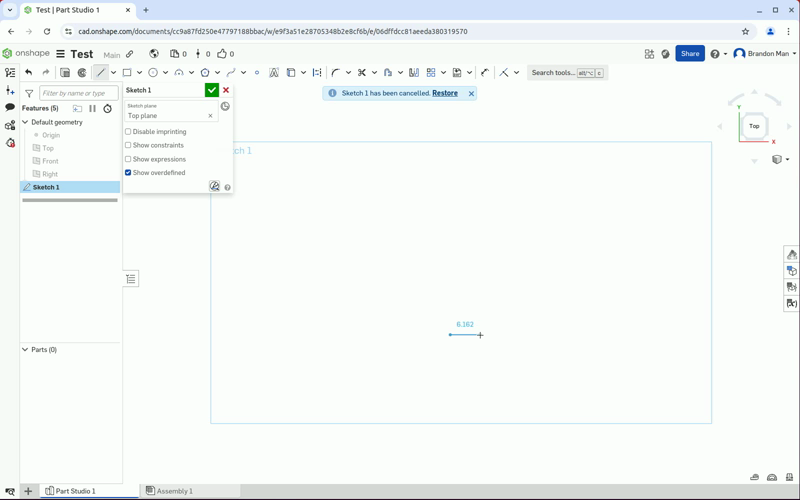
mouse_move(470, 334)
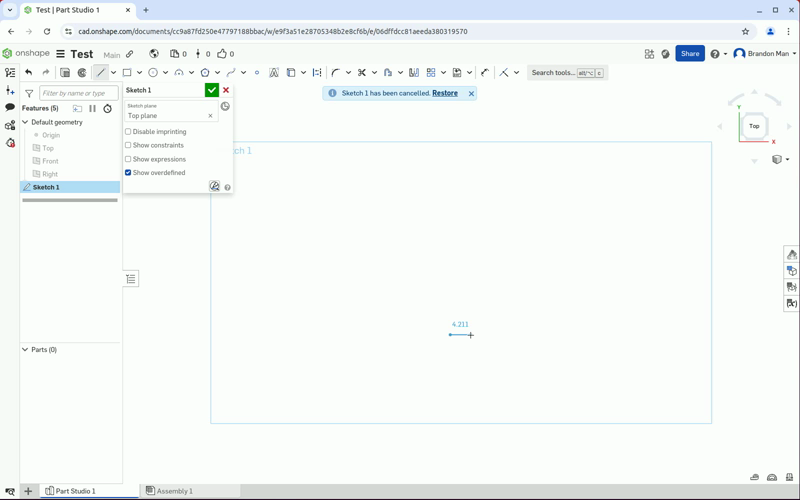
click(470, 334)
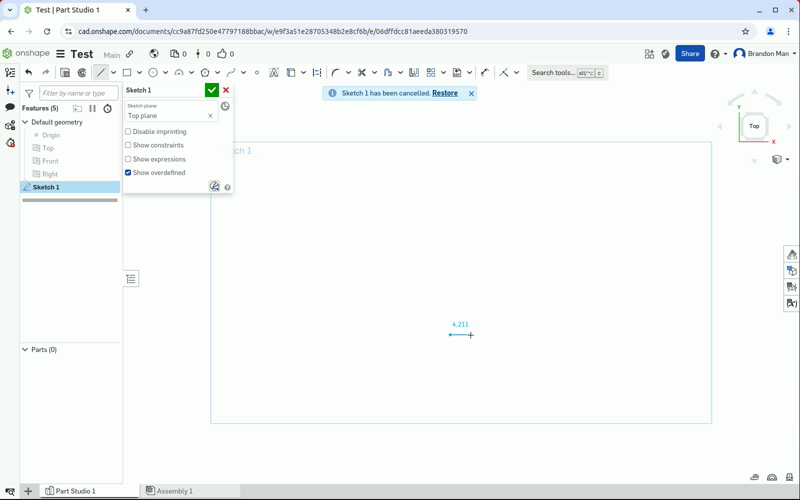
key_up(shift)
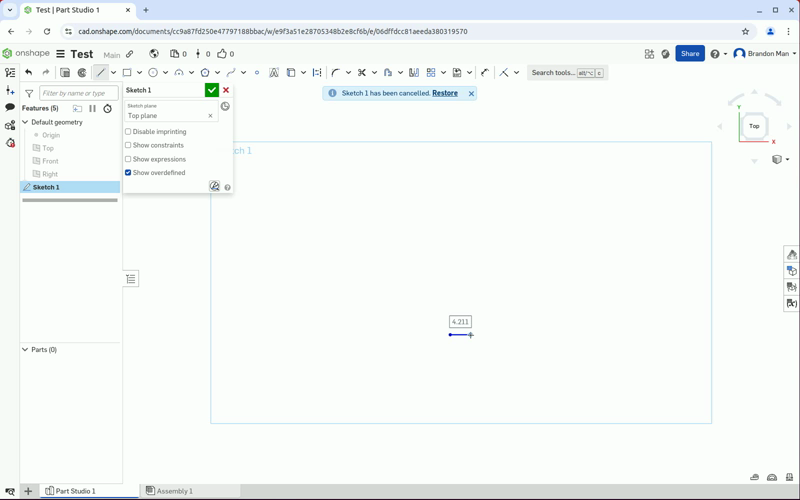
key_down(shift)
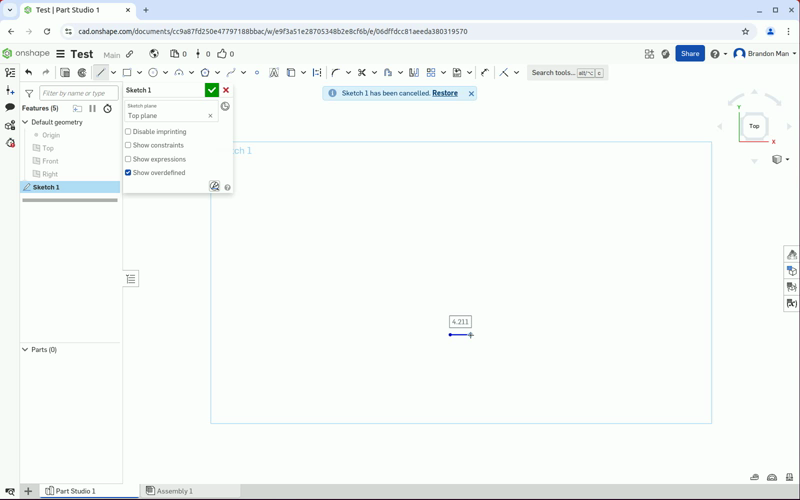
mouse_move(470, 232)
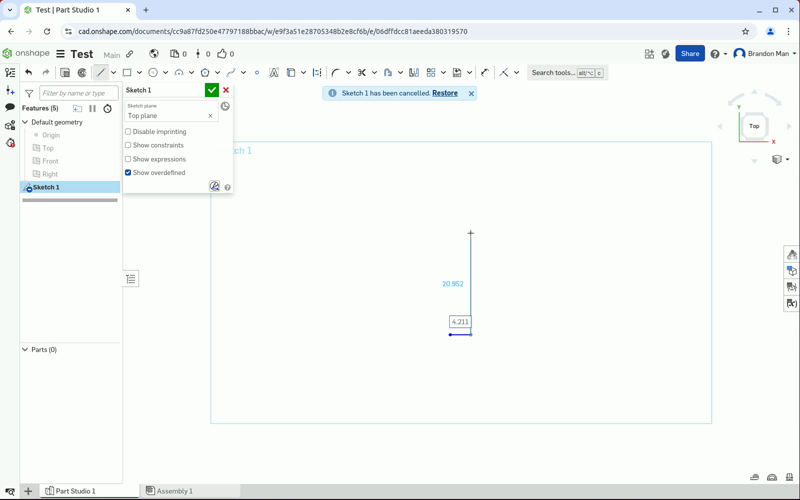
click(470, 232)
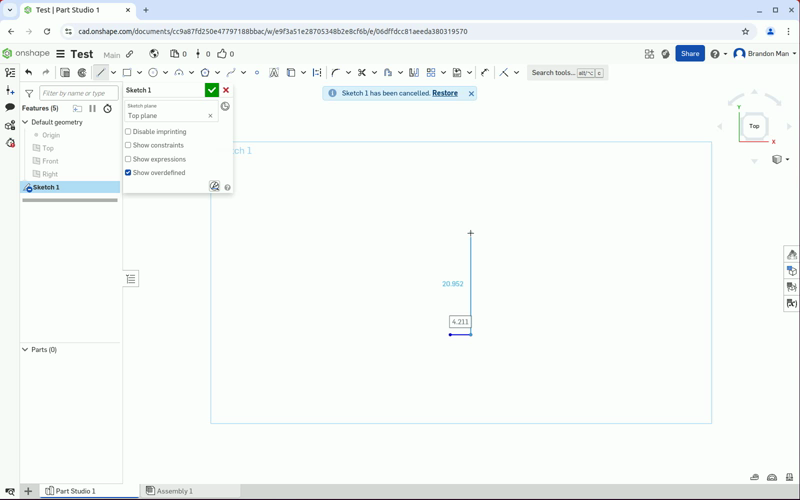
key_up(shift)
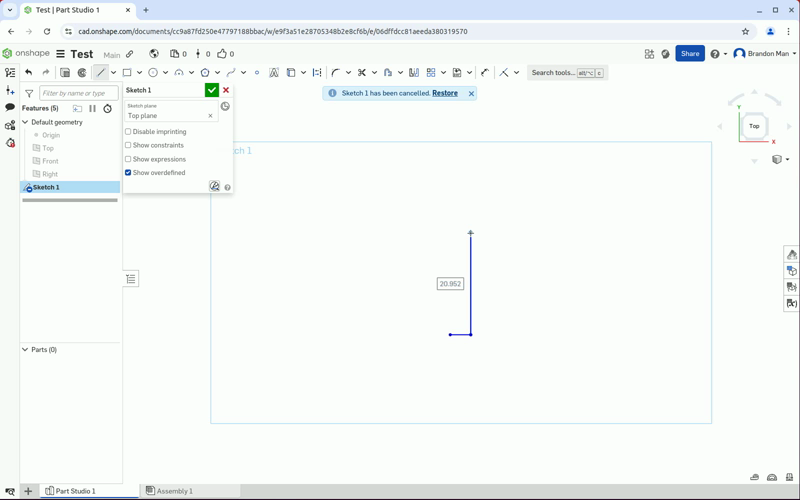
key_down(shift)
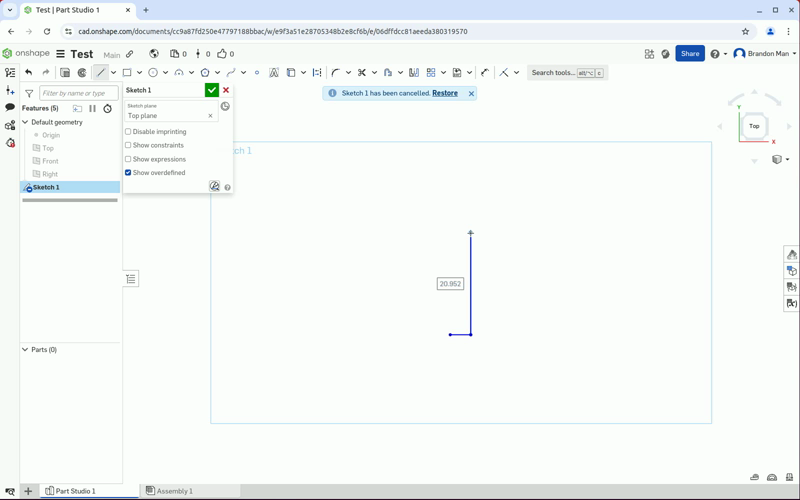
mouse_move(500, 232)
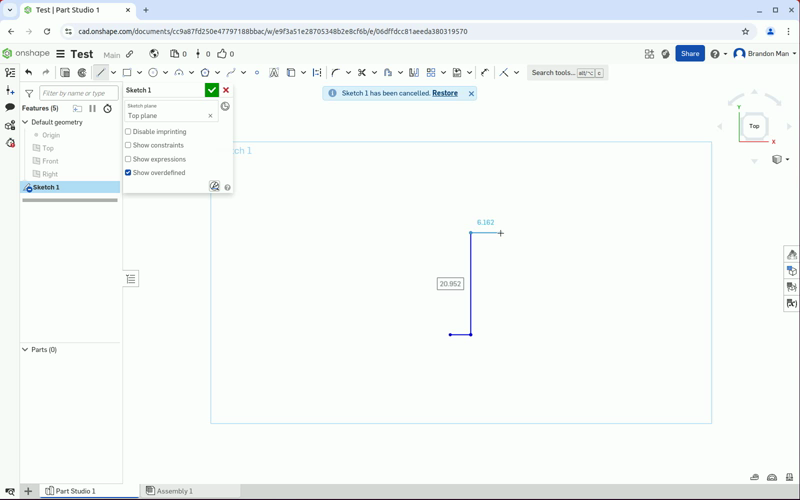
mouse_move(450, 232)
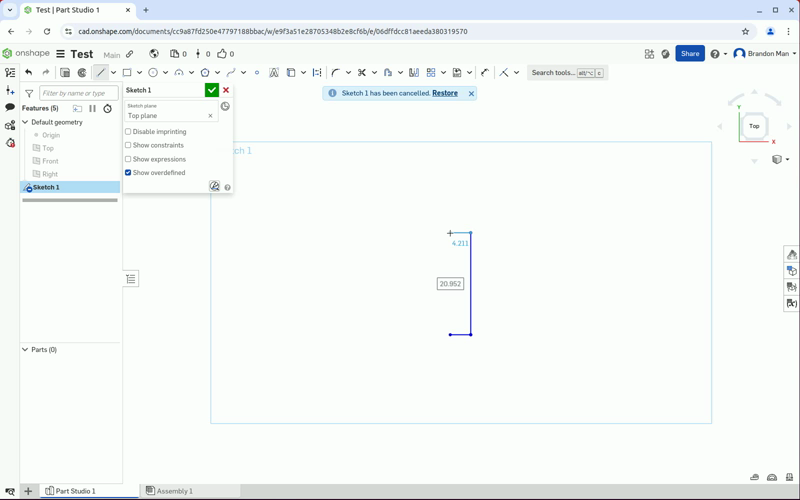
click(450, 232)
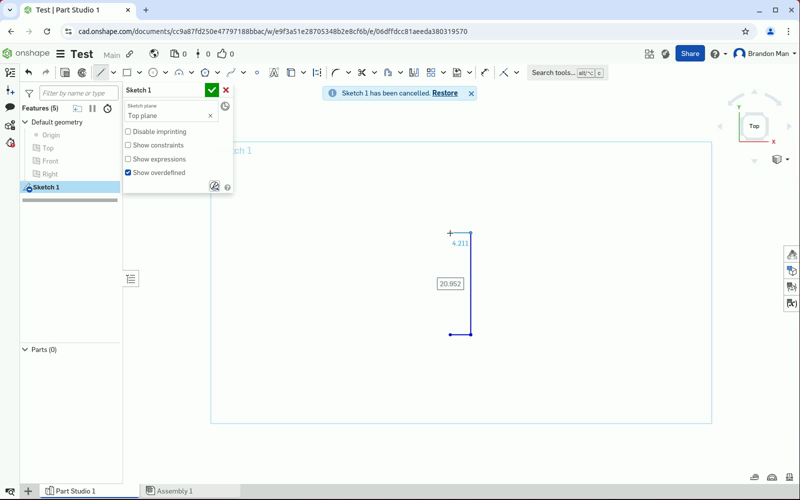
key_up(shift)
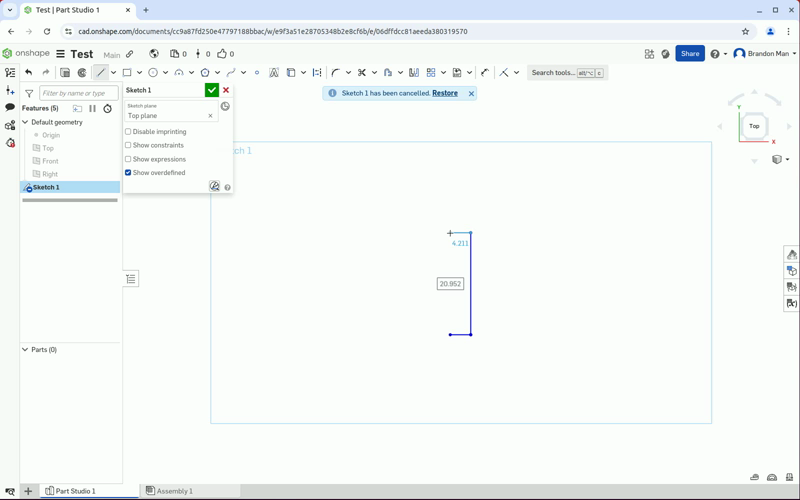
key_down(shift)
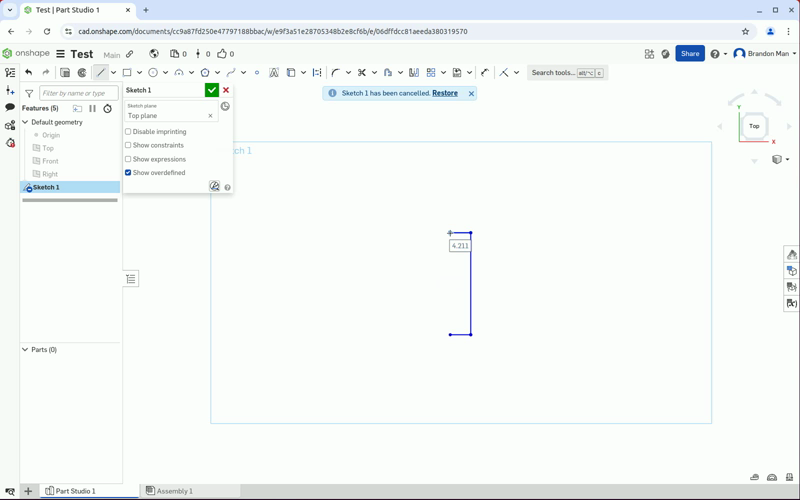
mouse_move(450, 334)
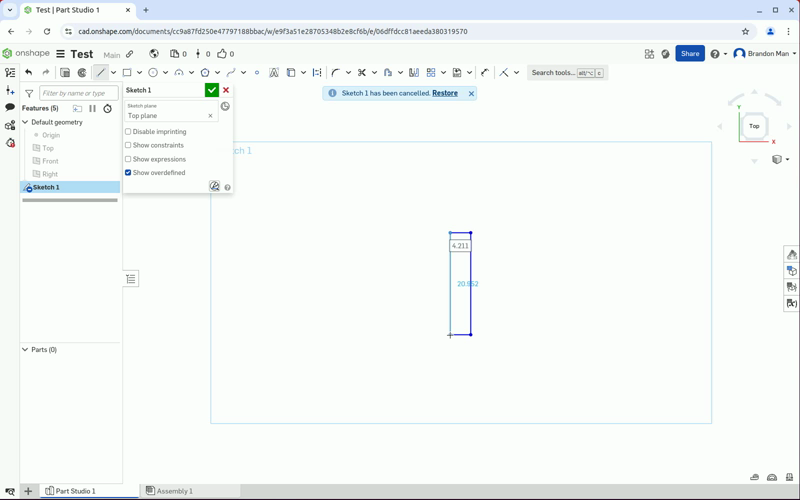
key_up(shift)
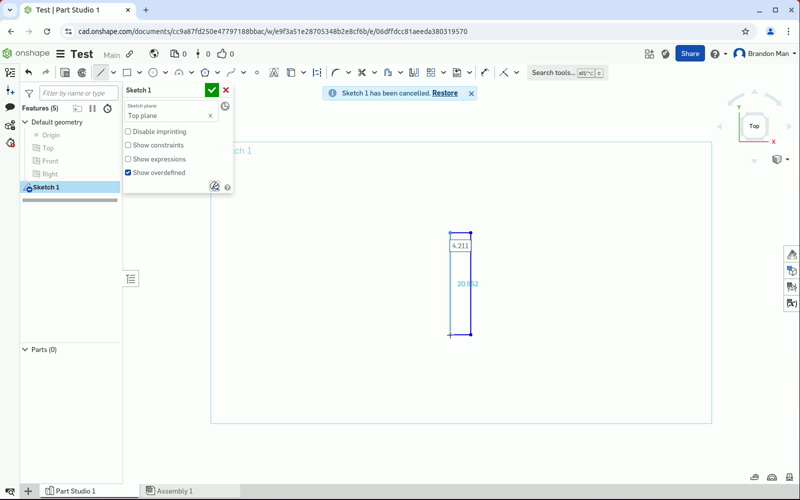
click(450, 334)
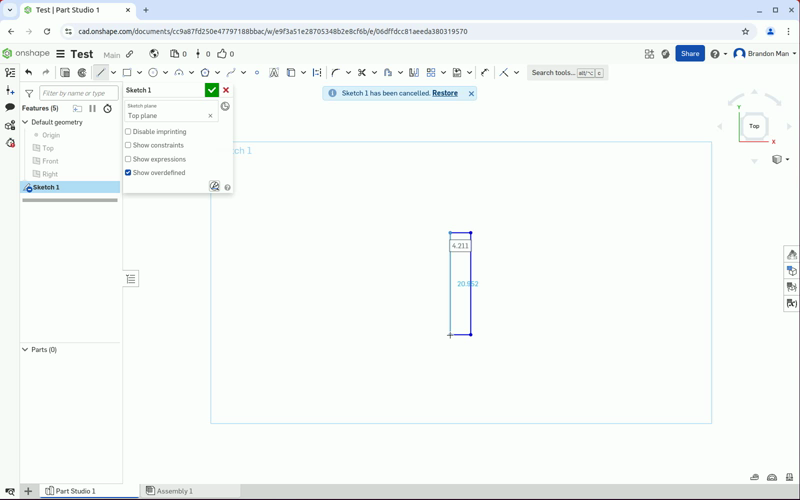
key(esc)
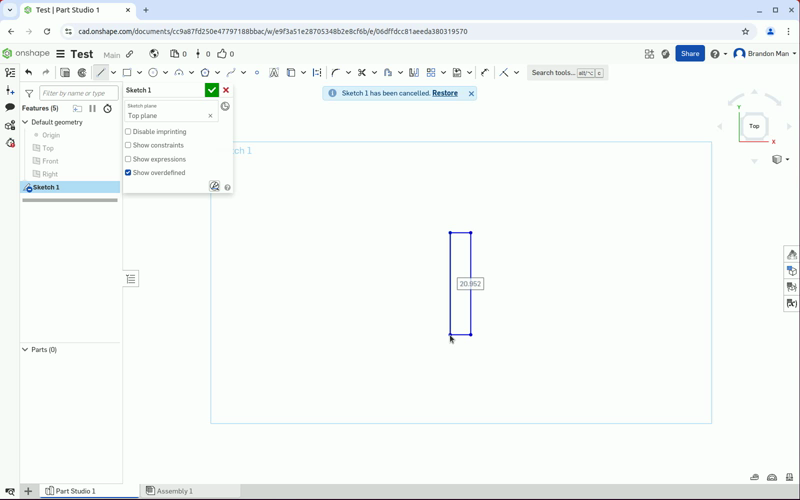
mouse_move(463, 261)
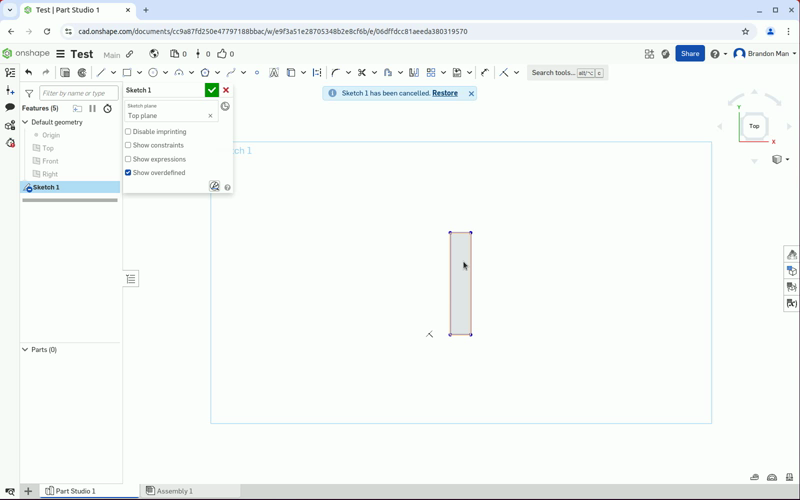
click(463, 261)
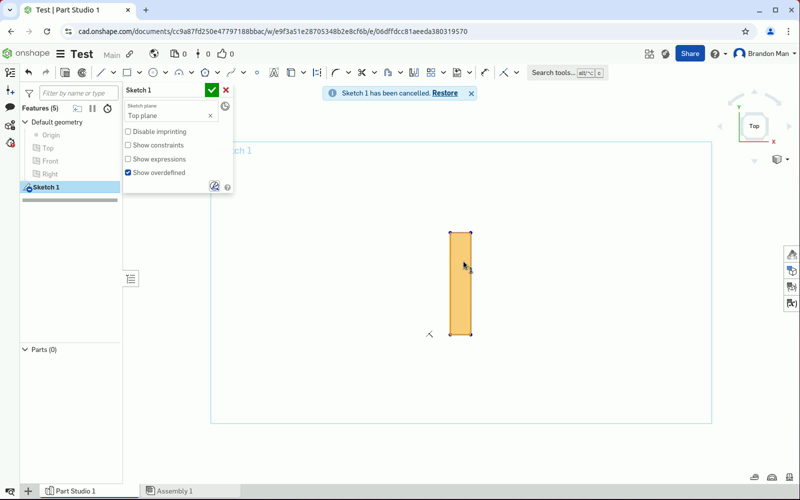
mouse_move(73, 352)
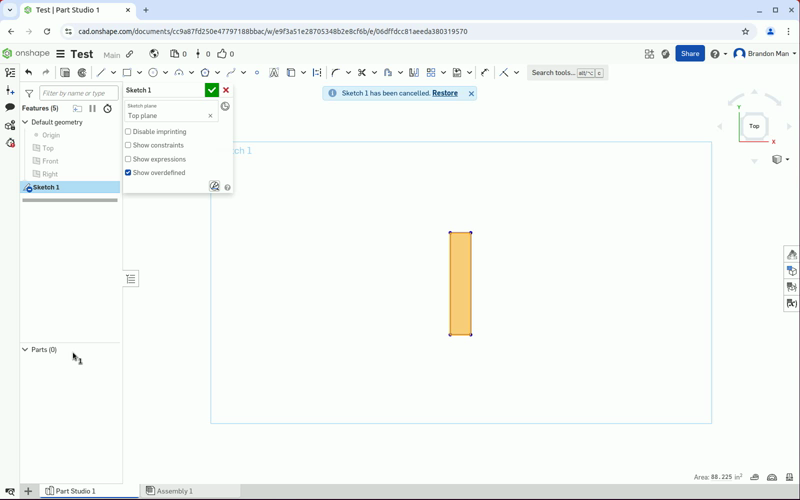
key(shift+y)
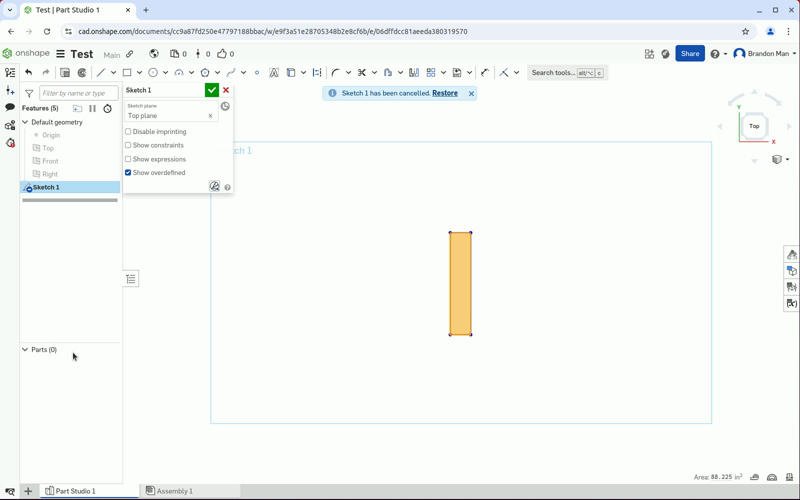
key(shift+e)
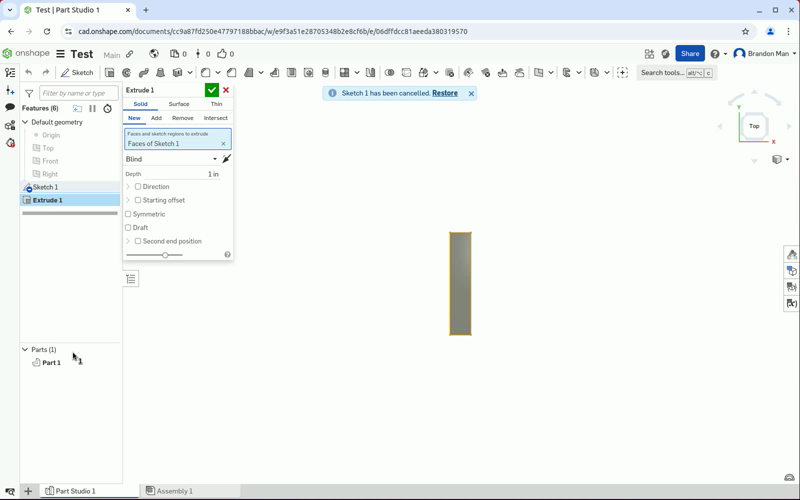
mouse_move(143, 106)
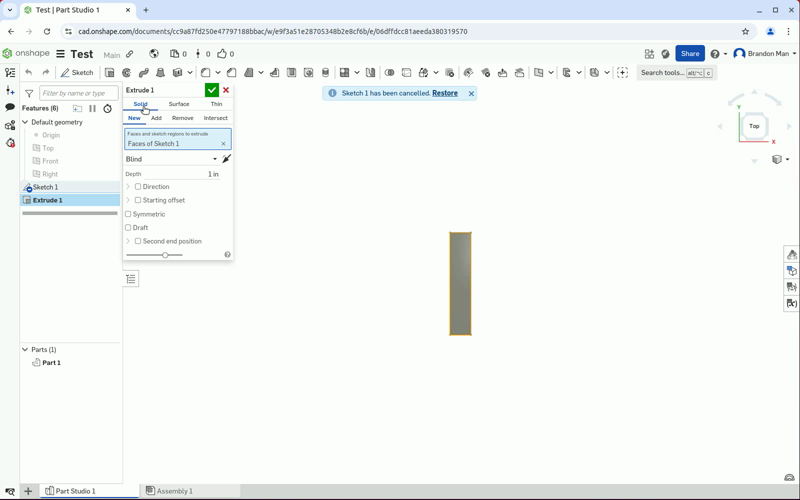
click(143, 106)
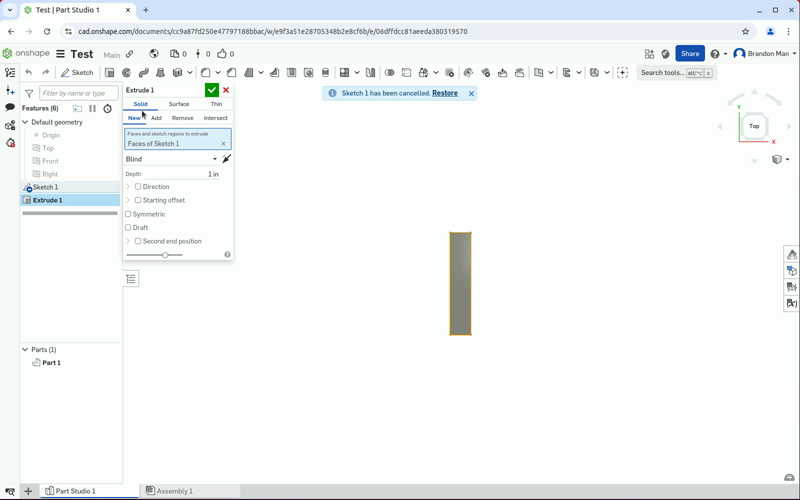
mouse_move(137, 120)
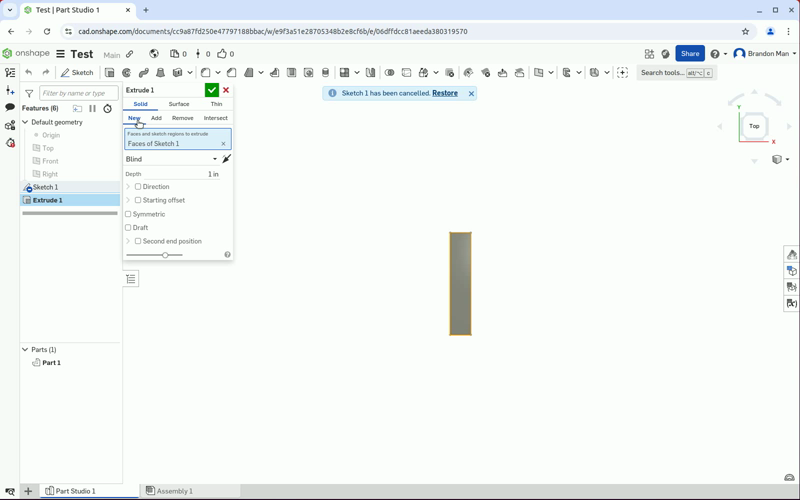
click(137, 120)
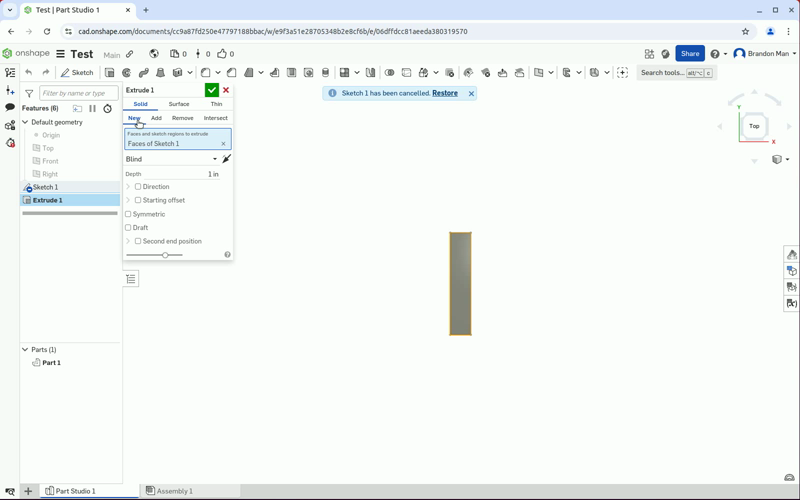
key(tab, 4)
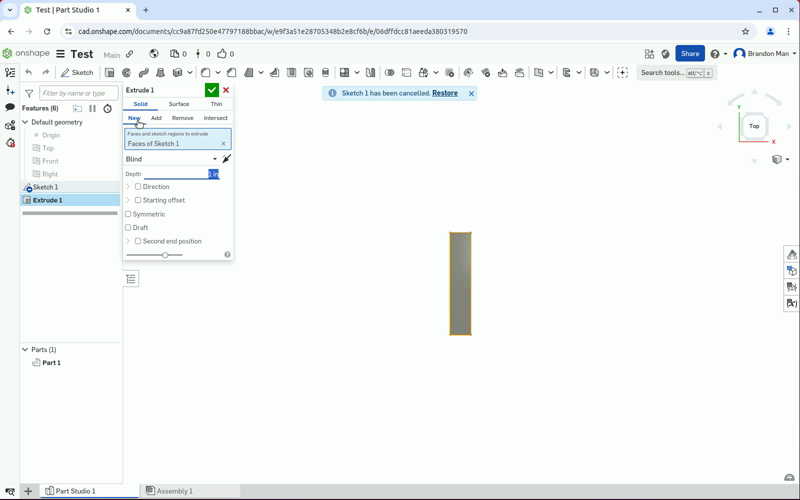
text(4.092)
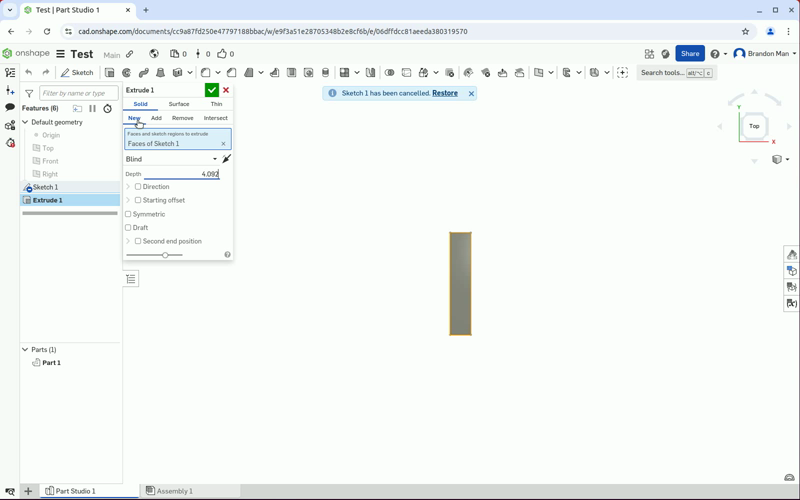
key(enter)
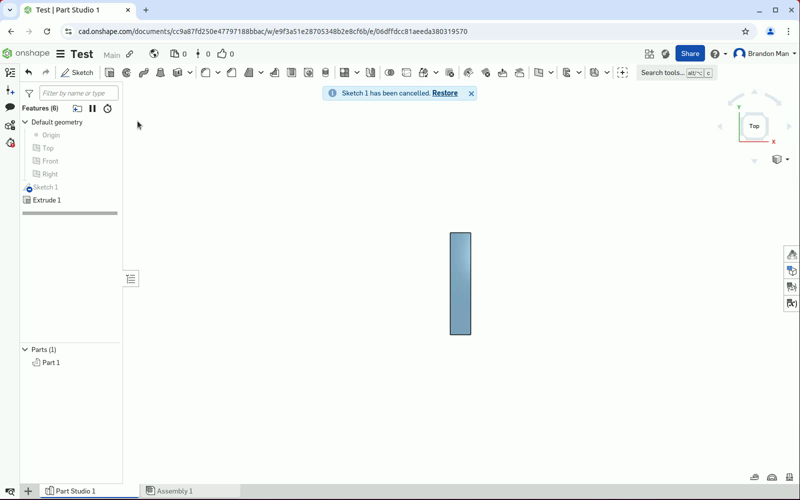
key(shift+h)
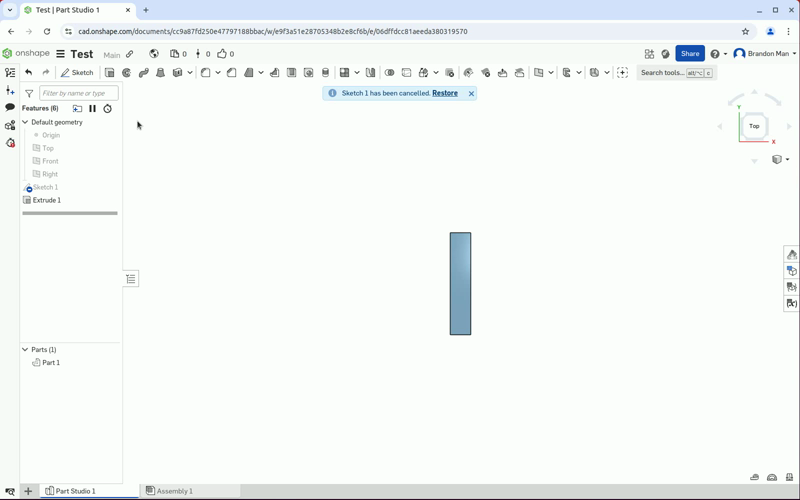
key(shift+h)
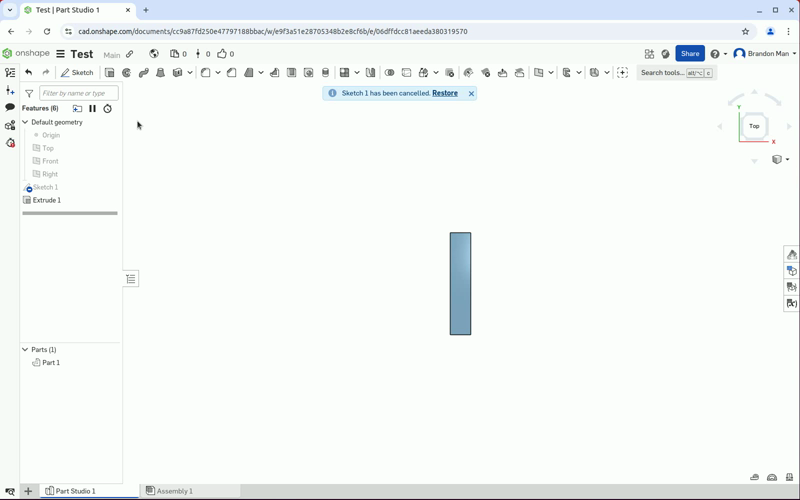
mouse_move(73, 189)
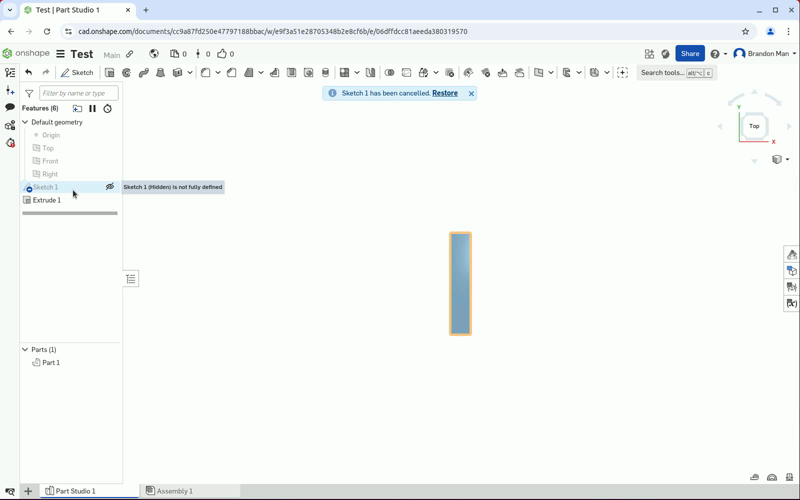
click(73, 189)
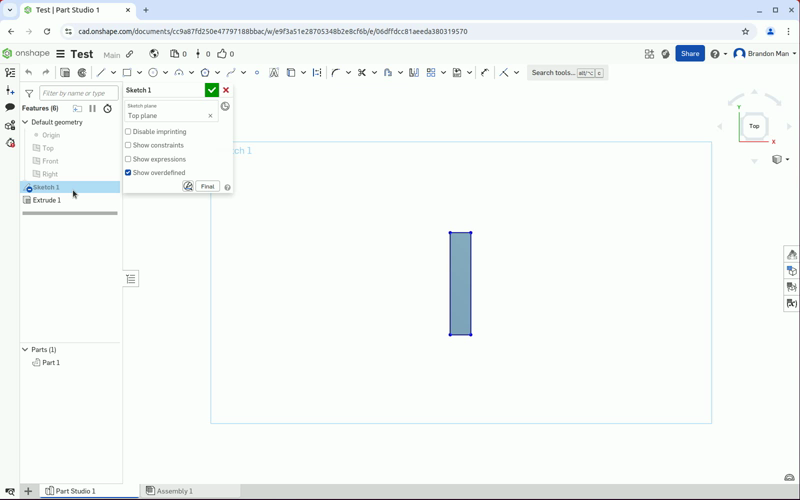
mouse_move(229, 92)
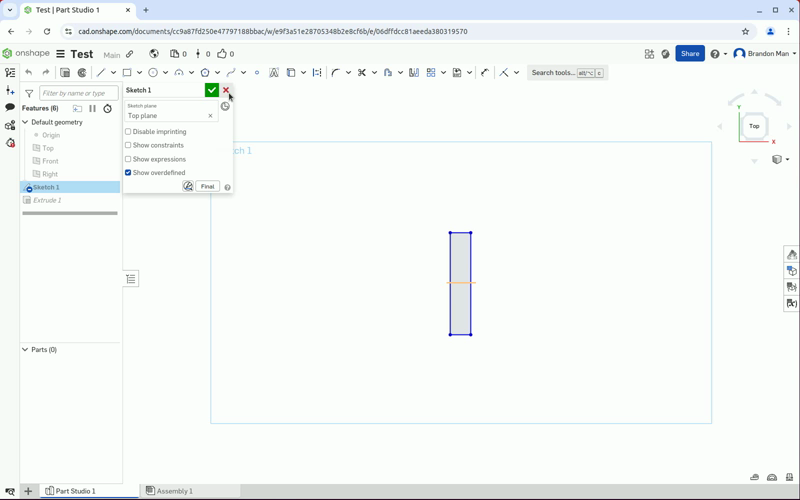
click(229, 92)
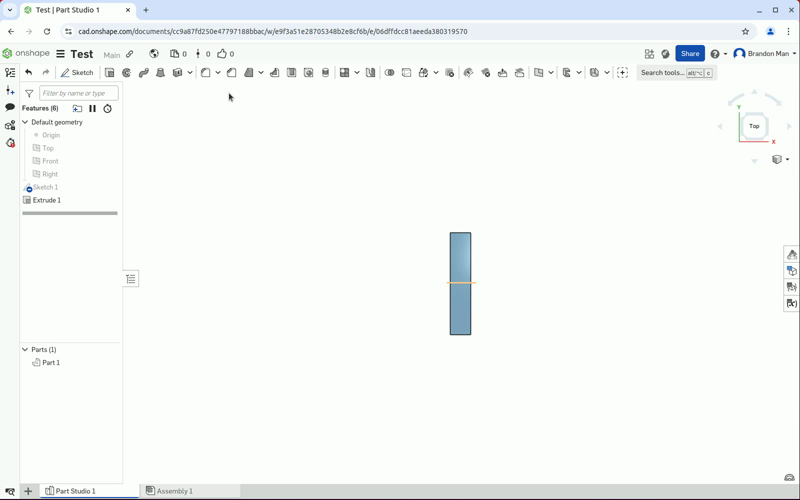
mouse_move(73, 352)
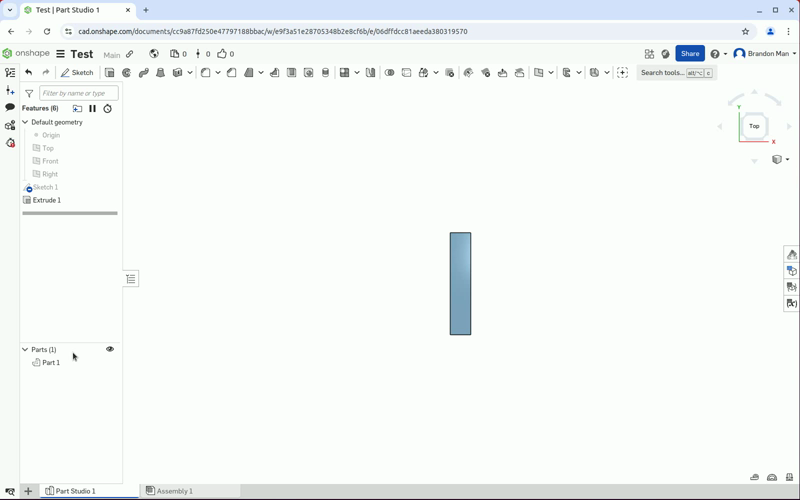
key(y)
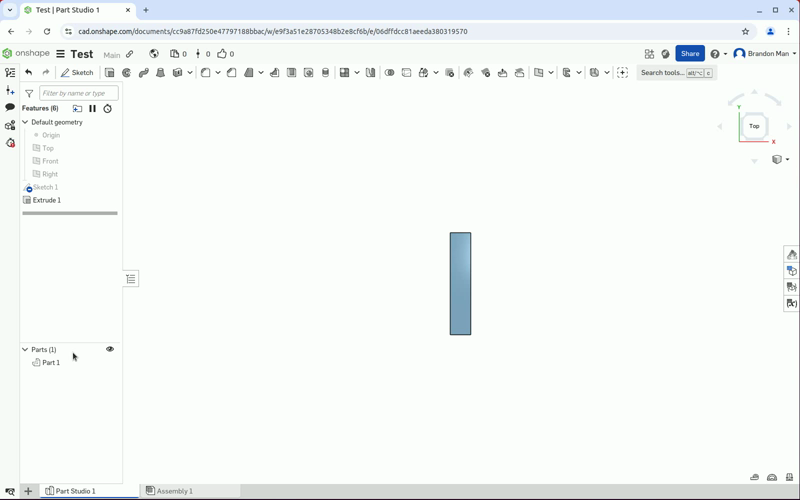
key(shift+p)
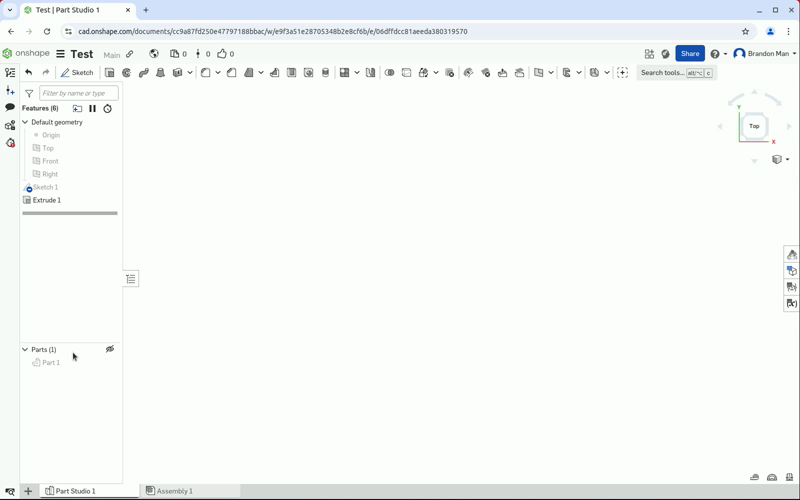
key(space)
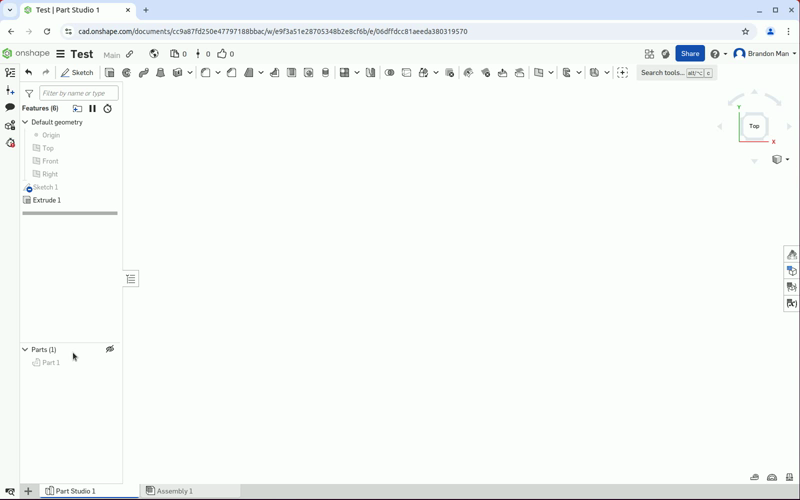
key_down(shift)
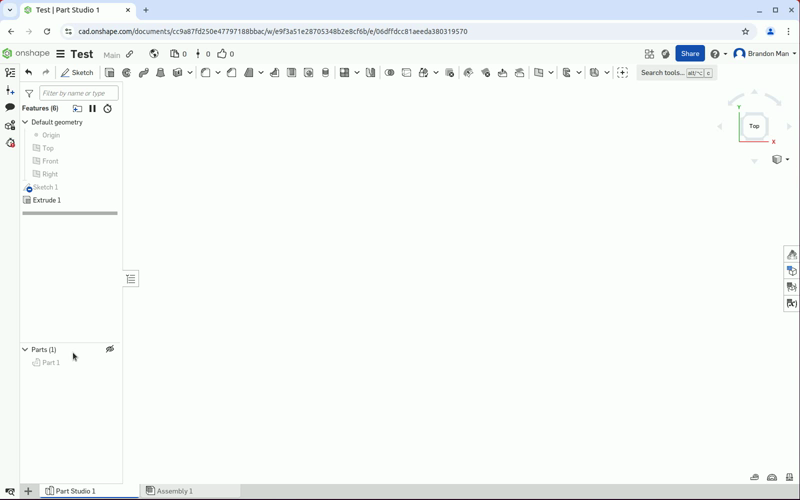
key(up)
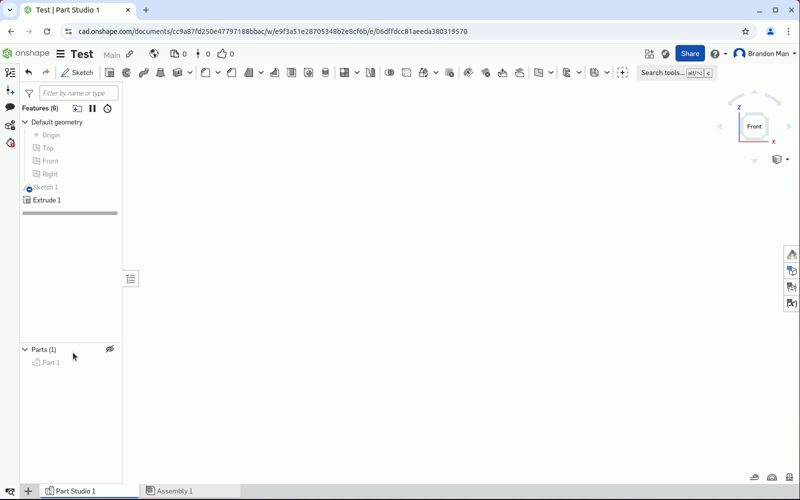
key_up(shift)
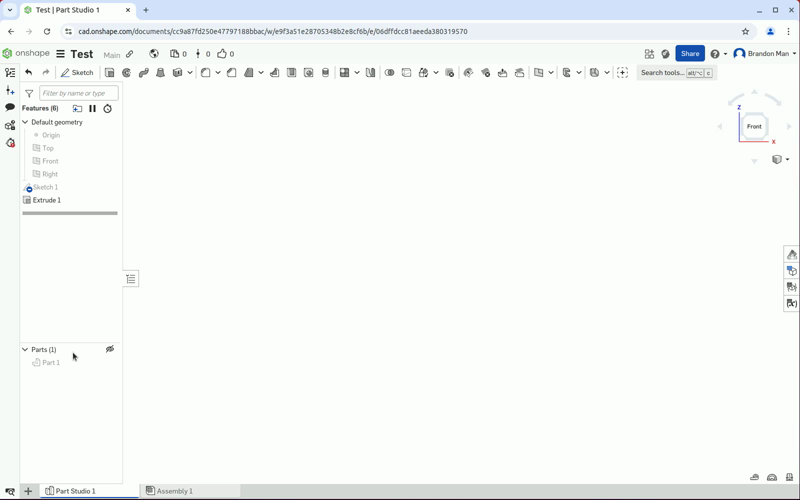
key(space)
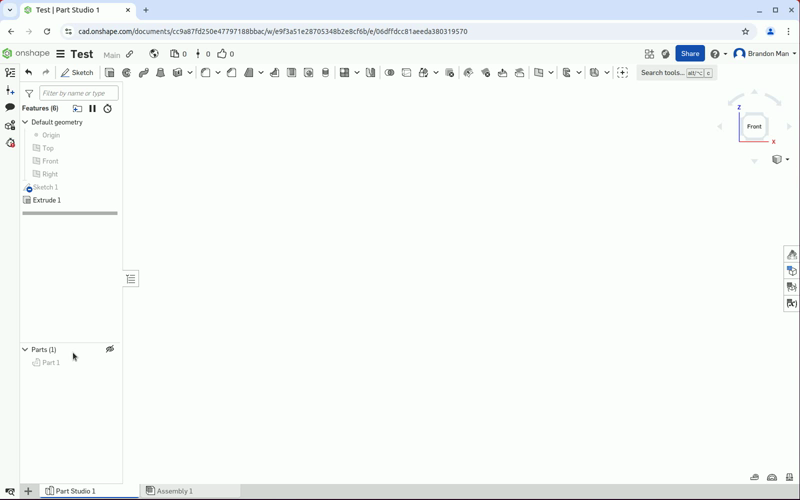
key_down(shift)
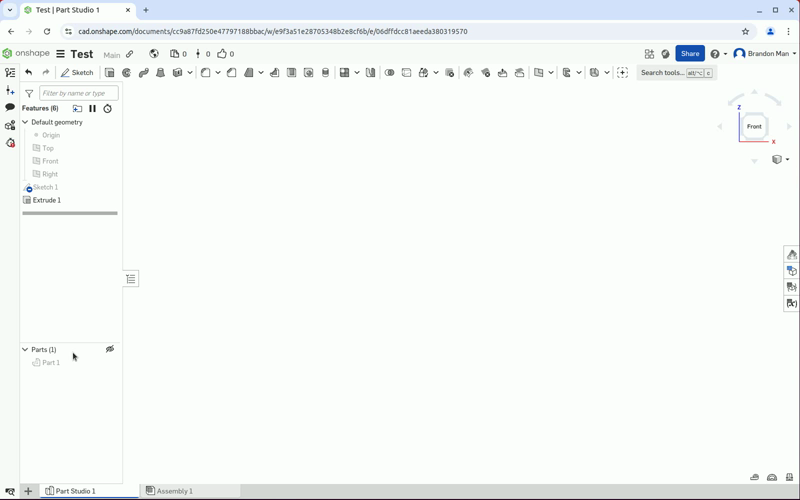
key(left)
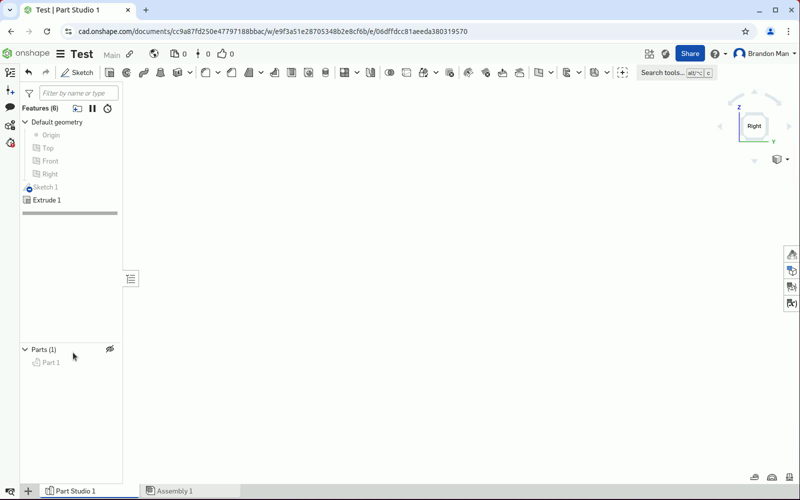
key_up(shift)
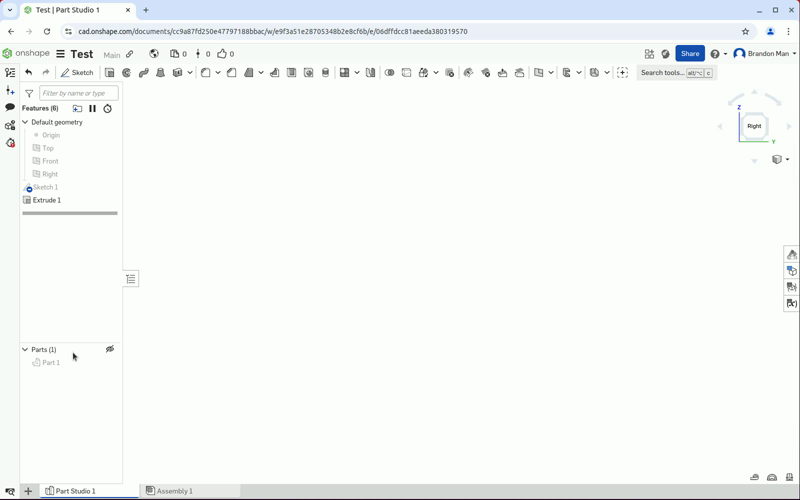
mouse_move(73, 352)
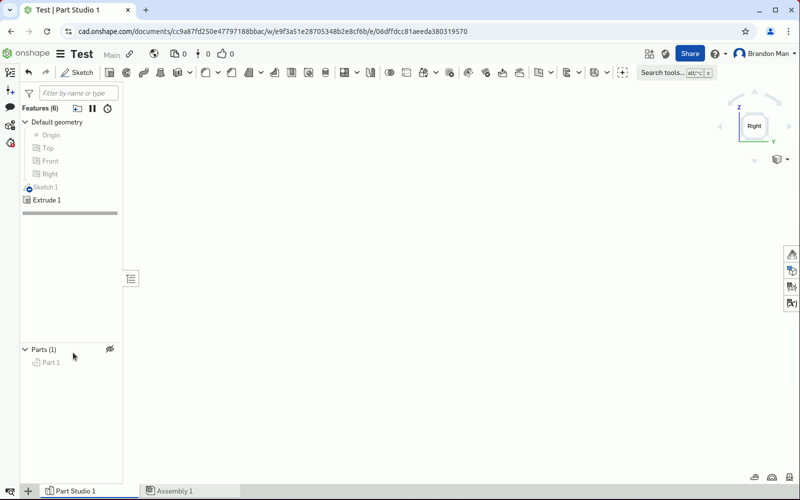
key(shift+y)
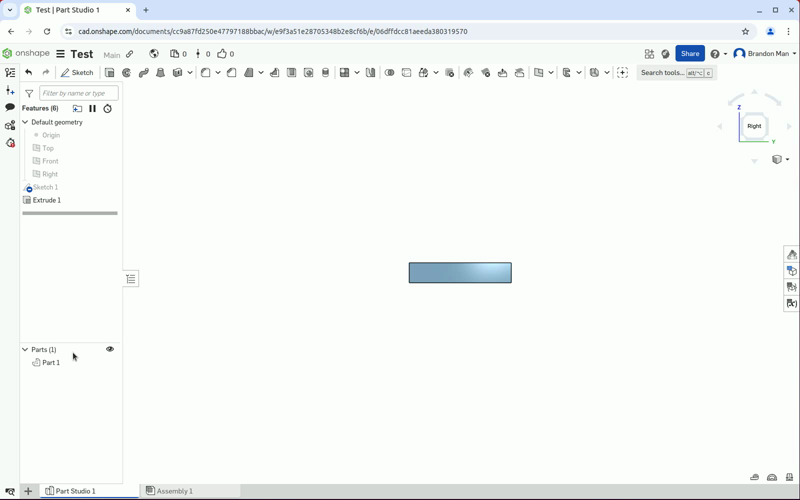
mouse_move(541, 75)
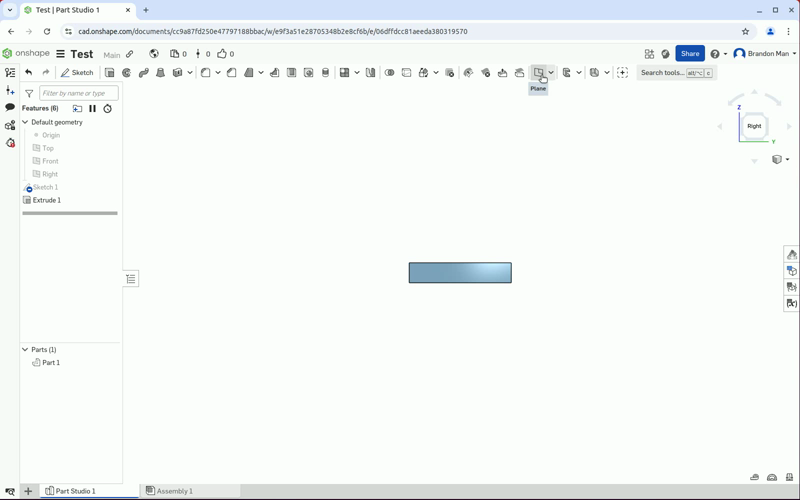
click(541, 75)
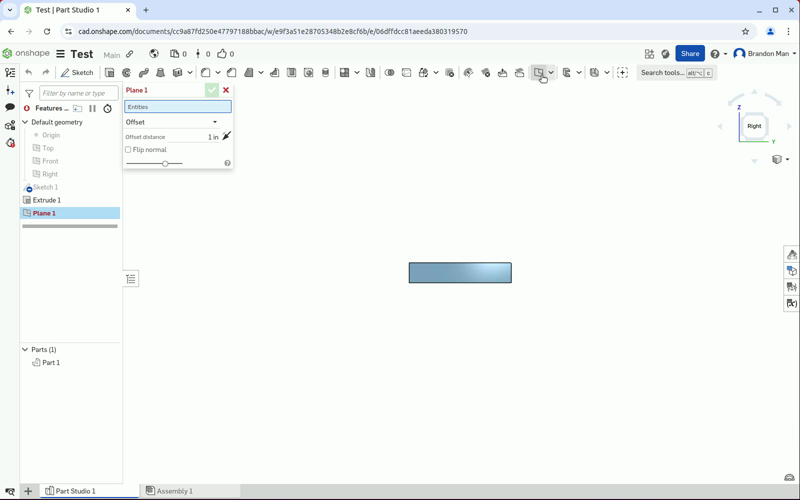
mouse_move(73, 176)
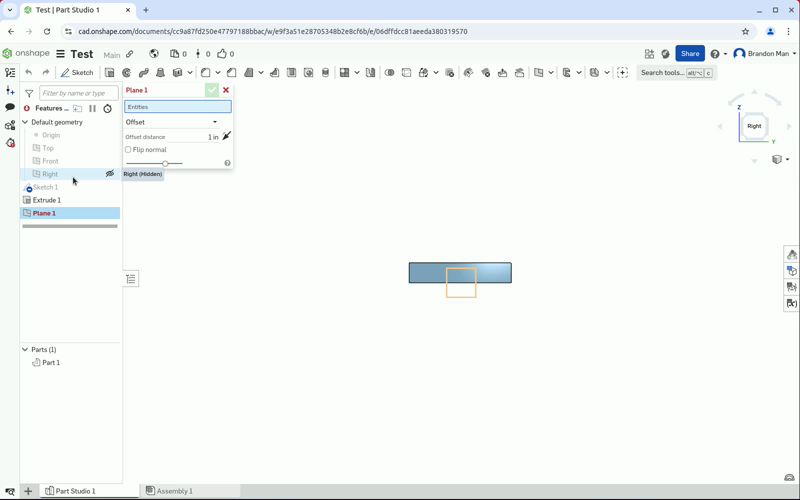
click(73, 176)
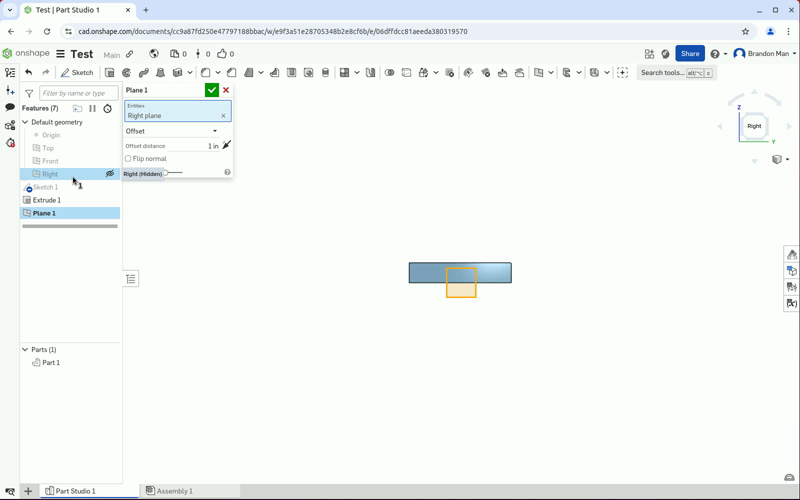
key(tab, 2)
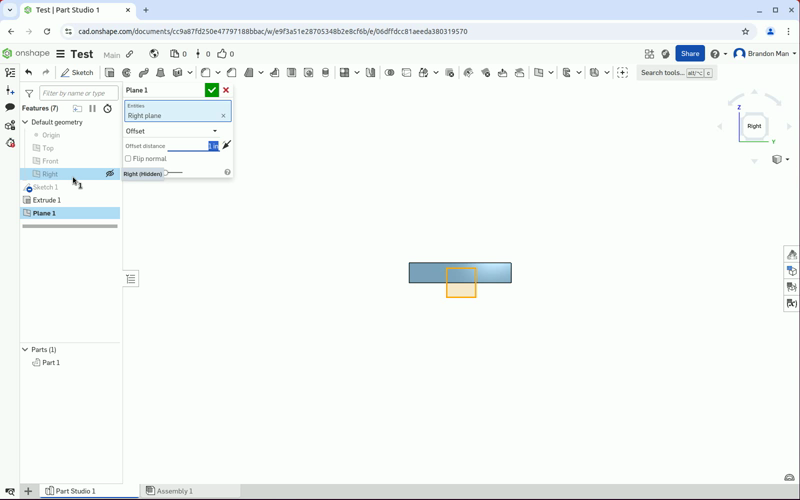
text(2.157)
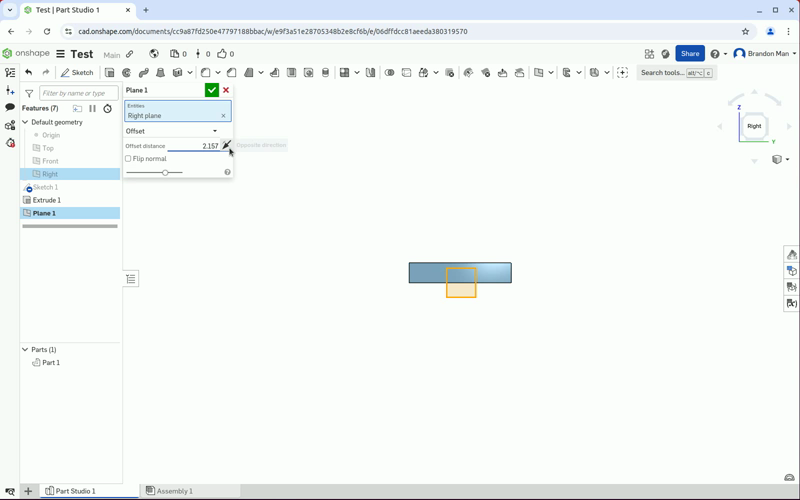
mouse_move(229, 147)
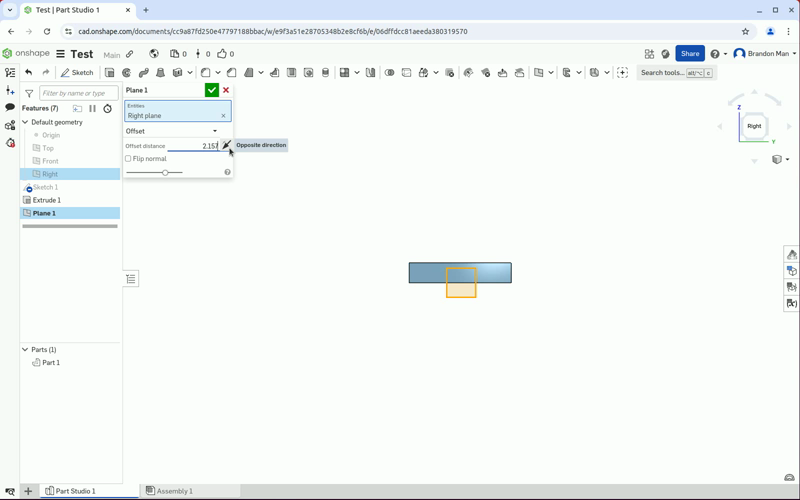
click(229, 147)
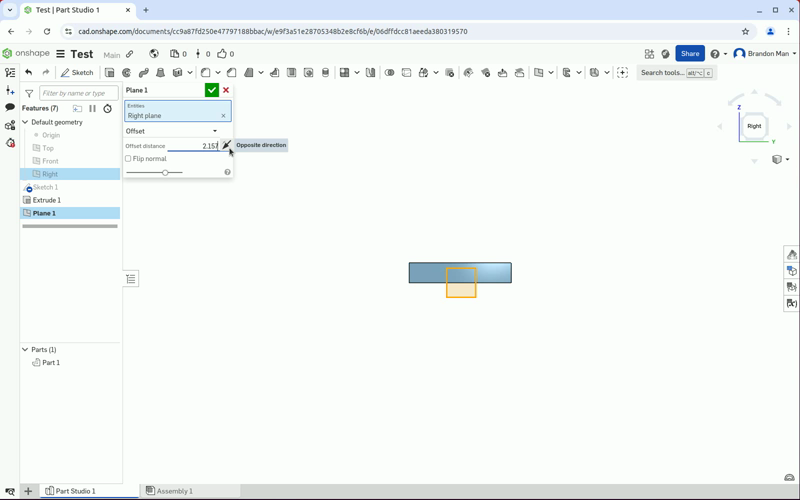
key(enter, 2)
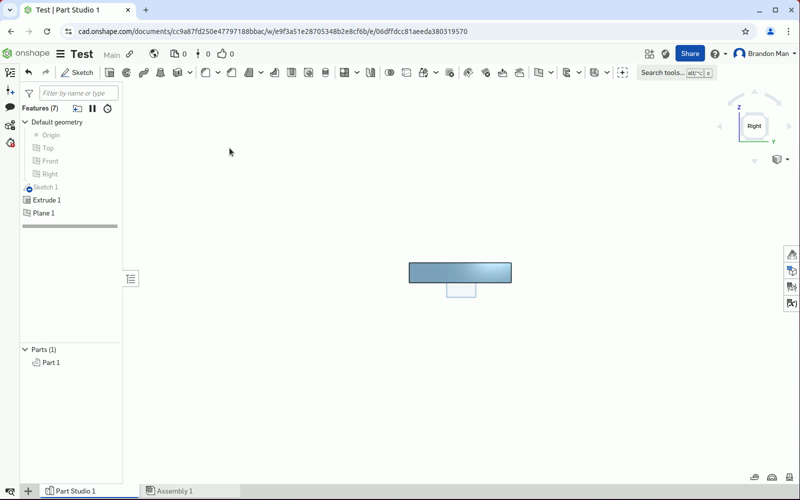
key(shift+s)
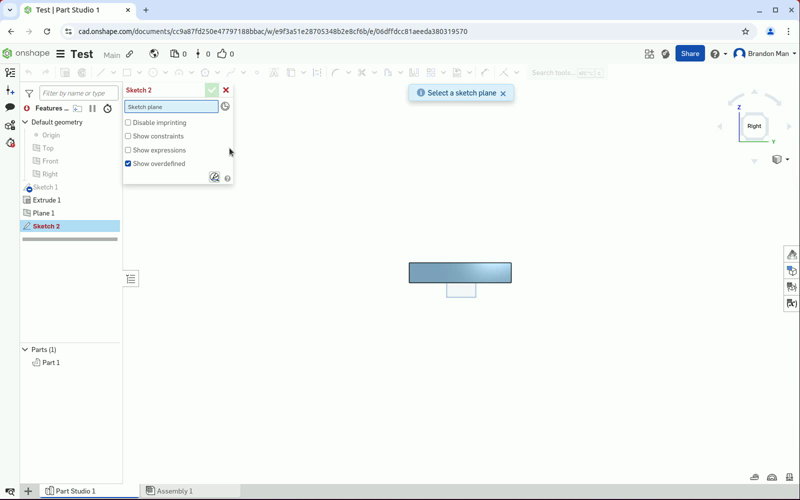
mouse_move(73, 215)
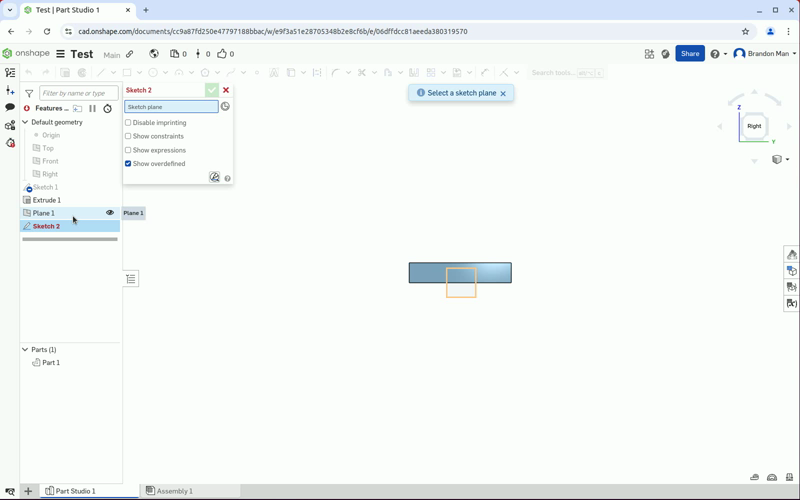
click(73, 215)
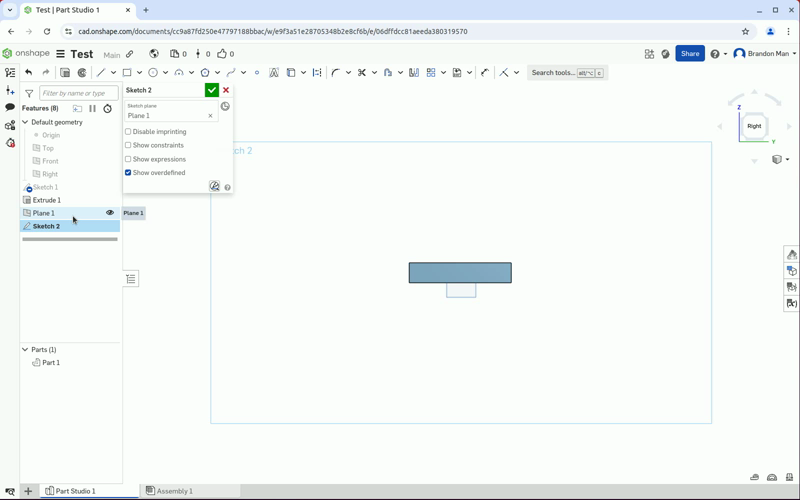
mouse_move(73, 352)
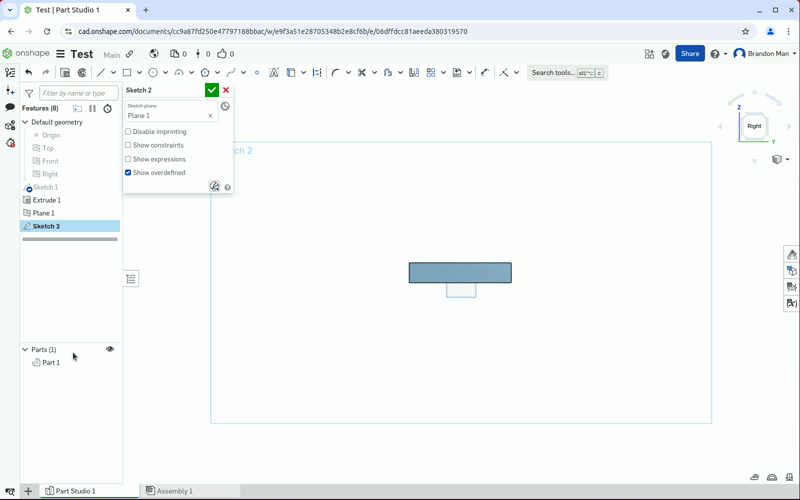
key(y)
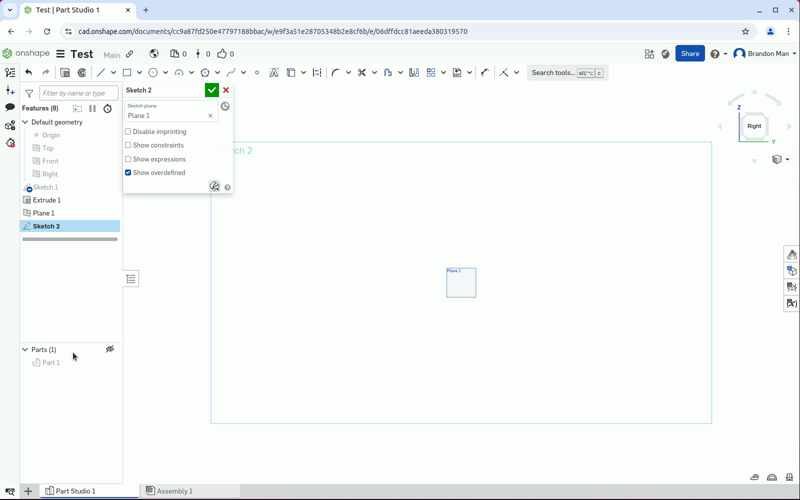
key(l)
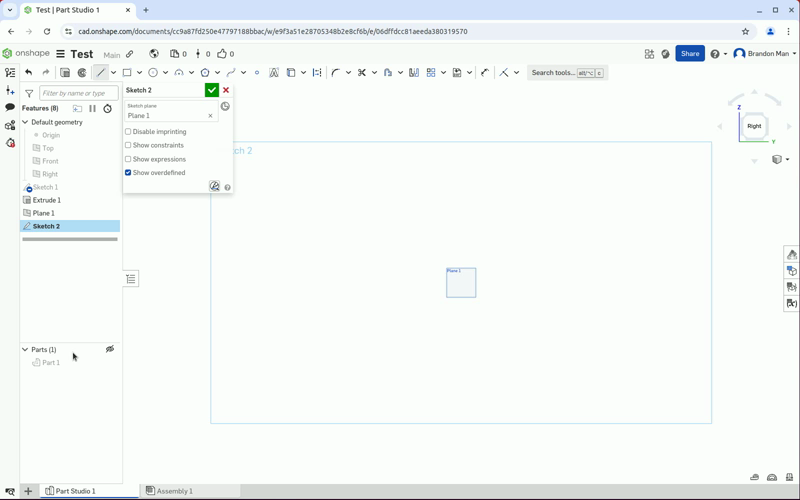
key_down(shift)
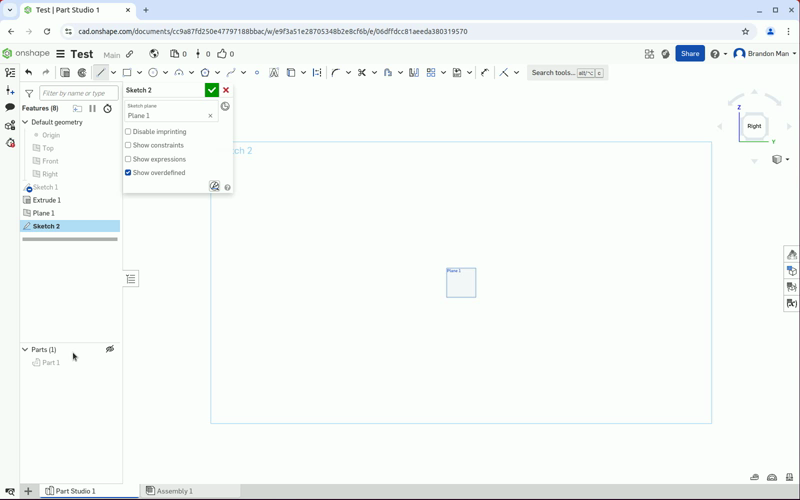
mouse_move(409, 268)
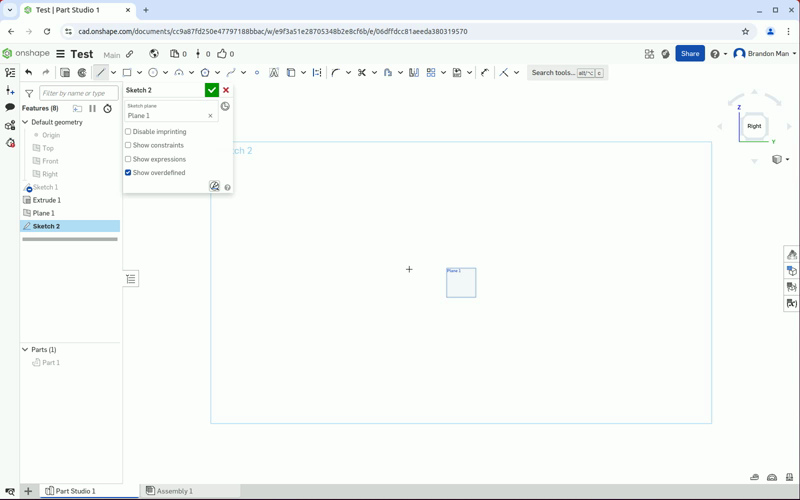
click(409, 268)
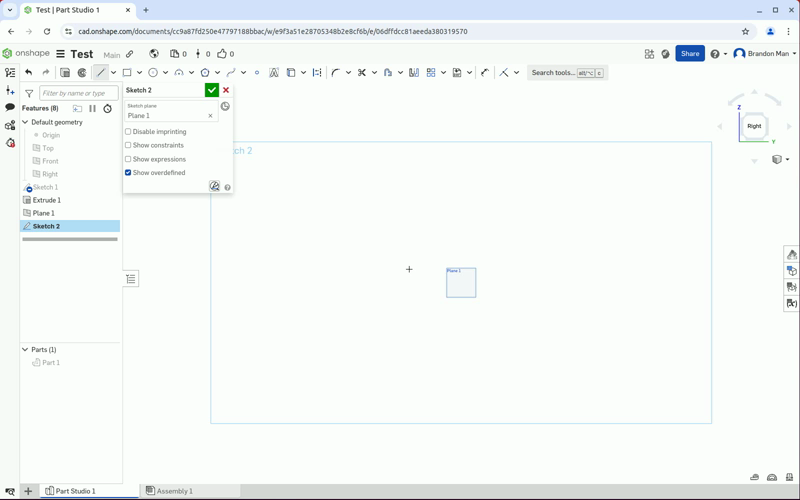
key_up(shift)
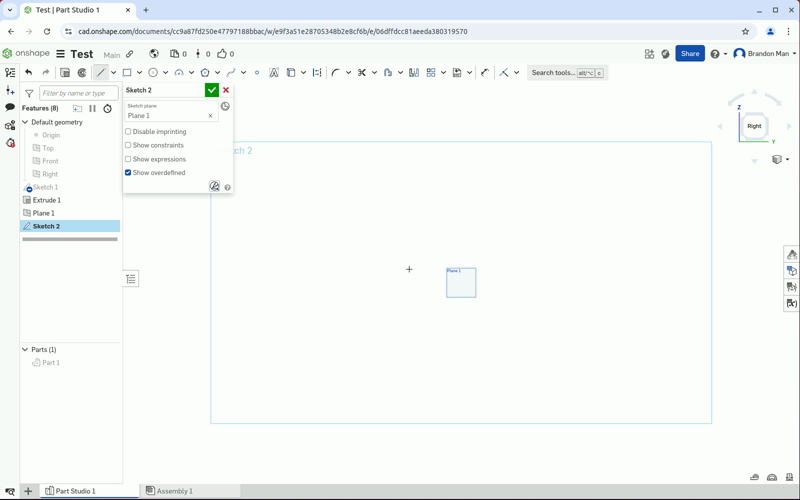
key_down(shift)
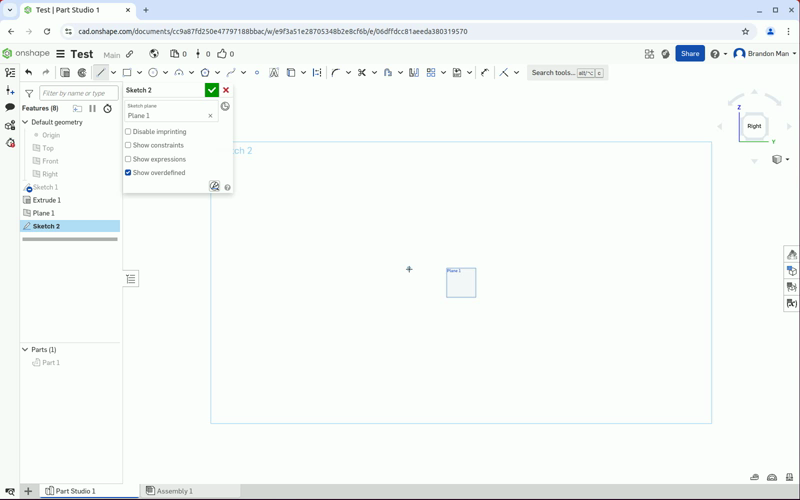
mouse_move(511, 268)
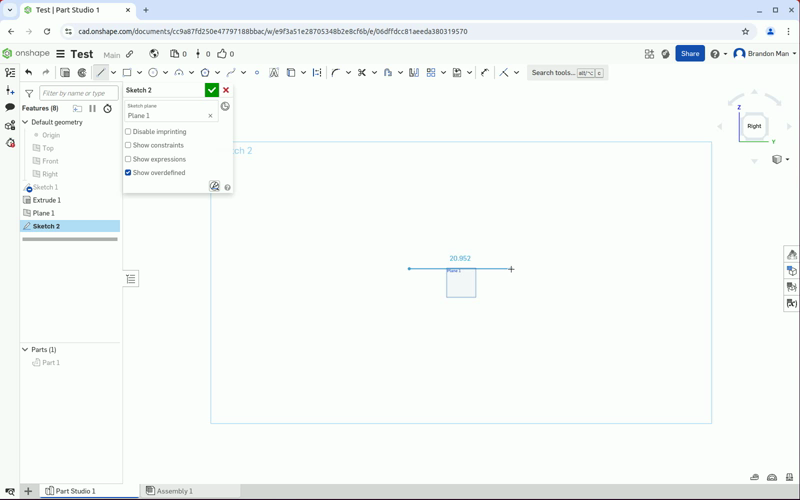
click(511, 268)
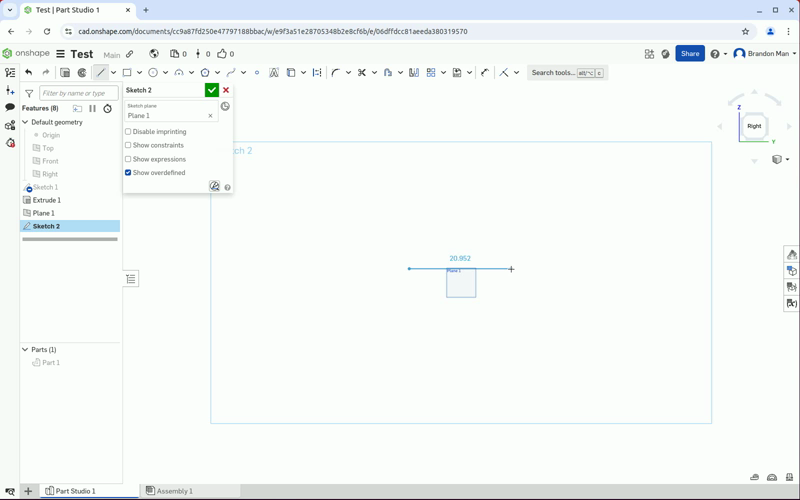
key_up(shift)
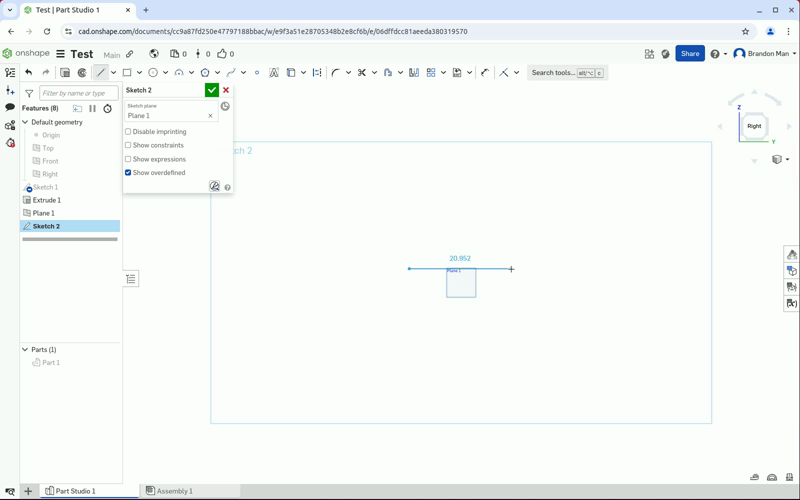
key_down(shift)
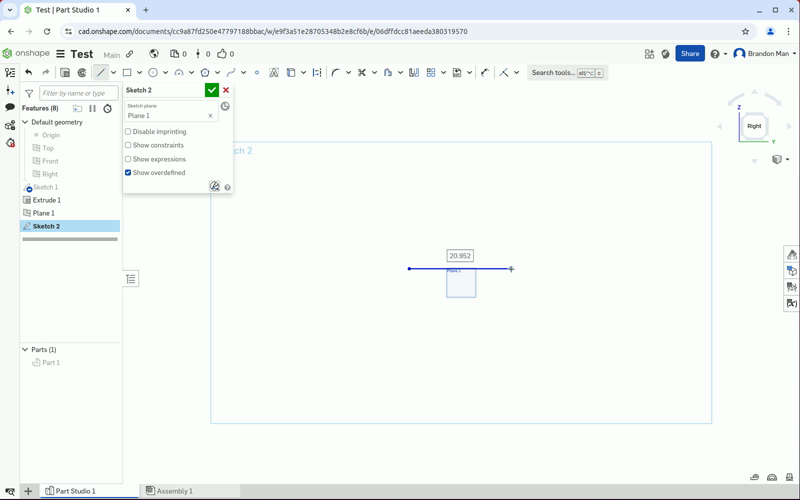
mouse_move(541, 268)
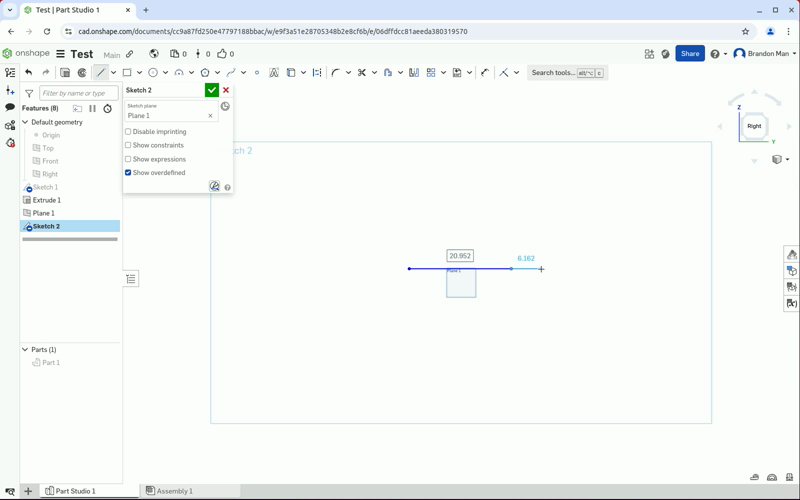
mouse_move(511, 262)
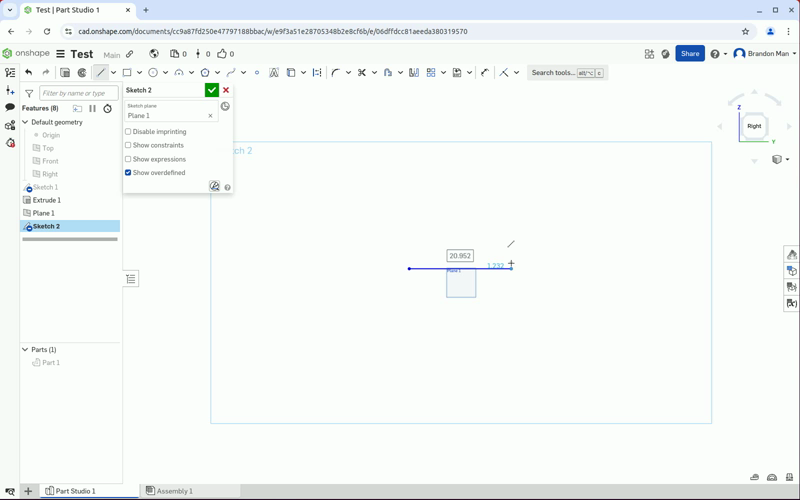
scroll(6)
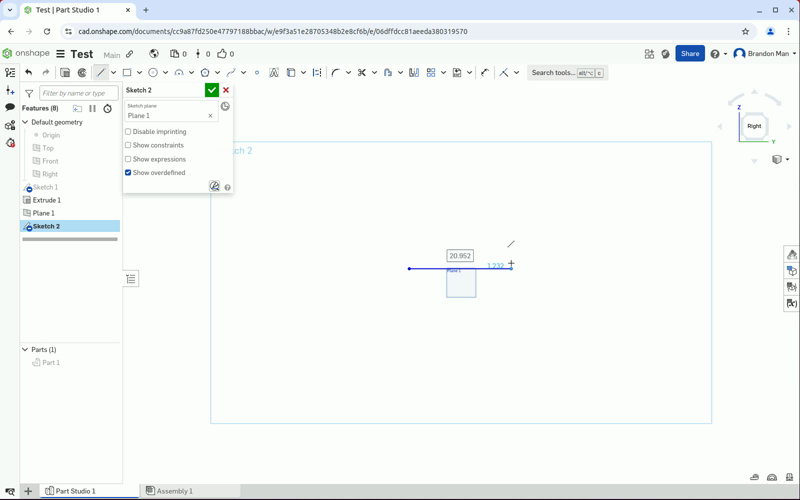
scroll(6)
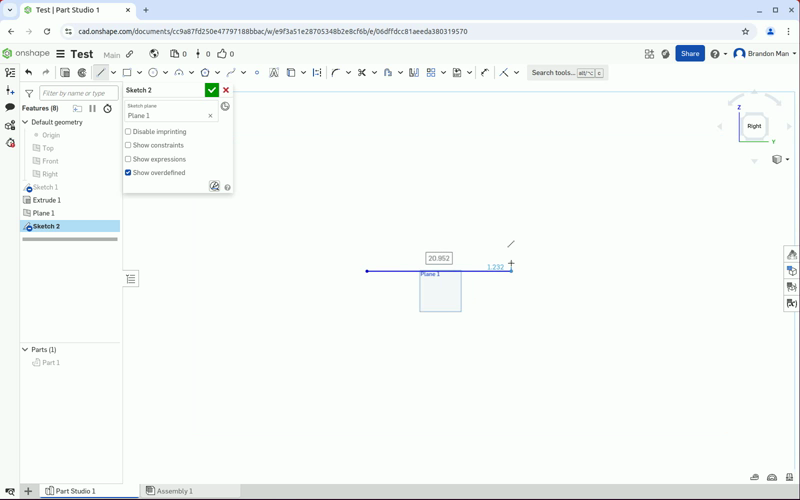
scroll(6)
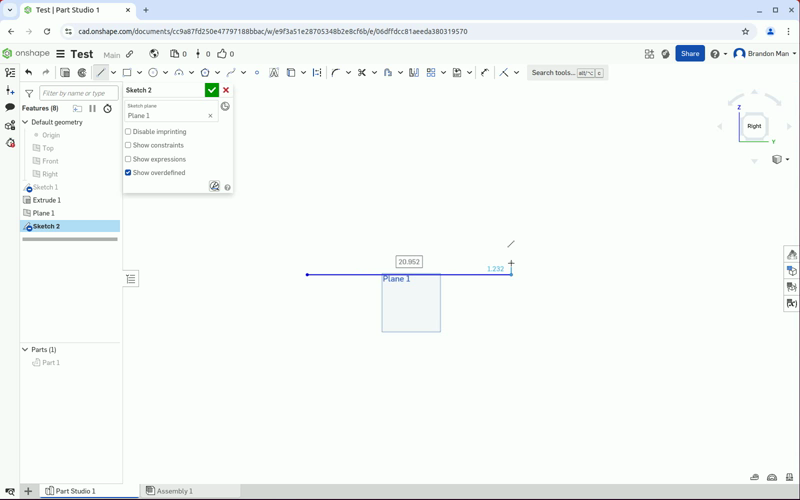
scroll(6)
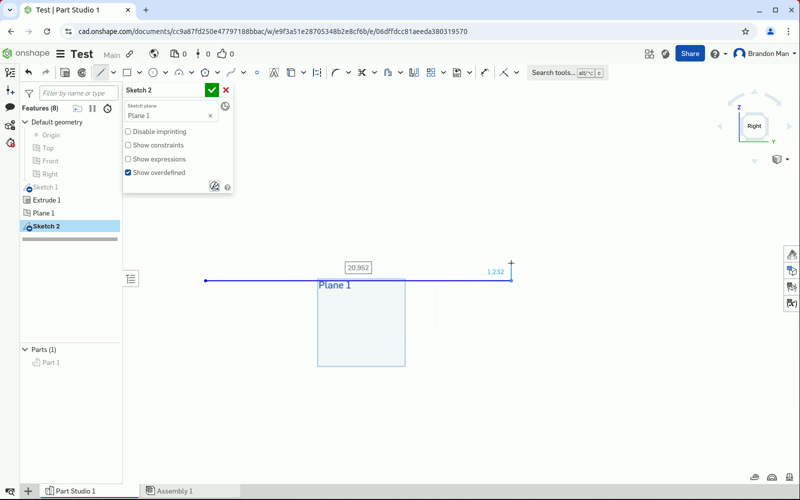
scroll(6)
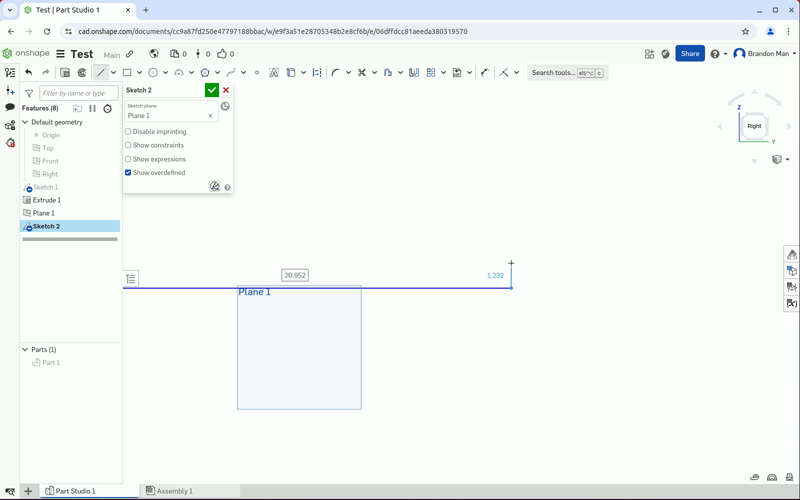
scroll(6)
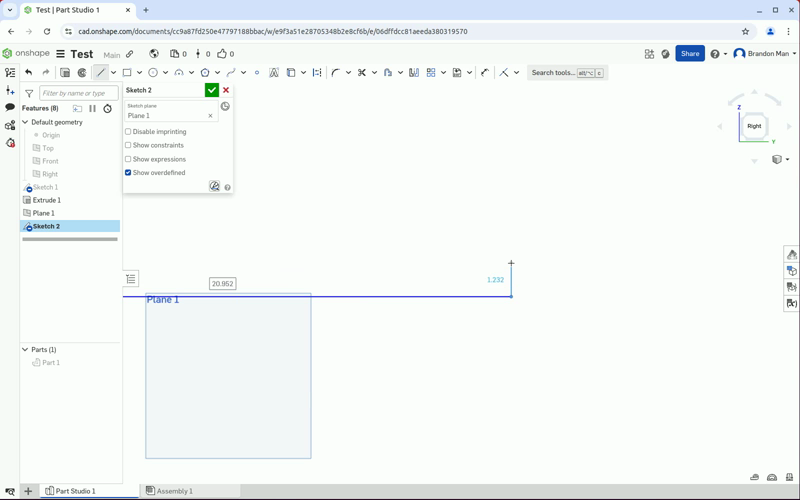
scroll(6)
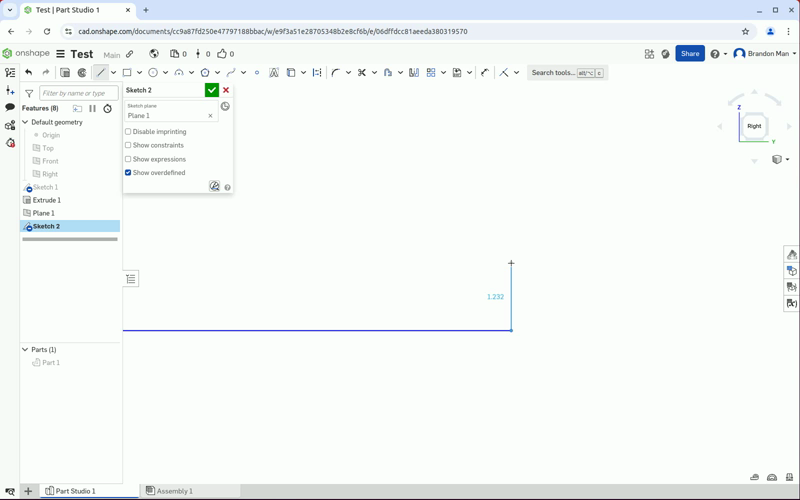
click(511, 262)
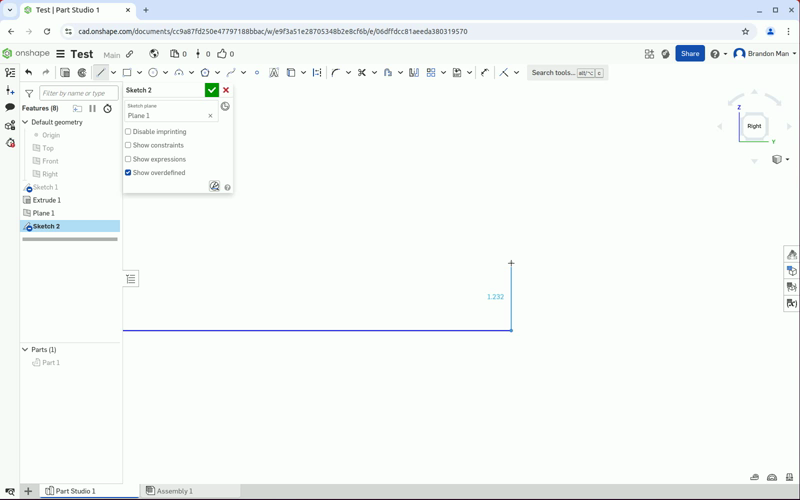
scroll(-6)
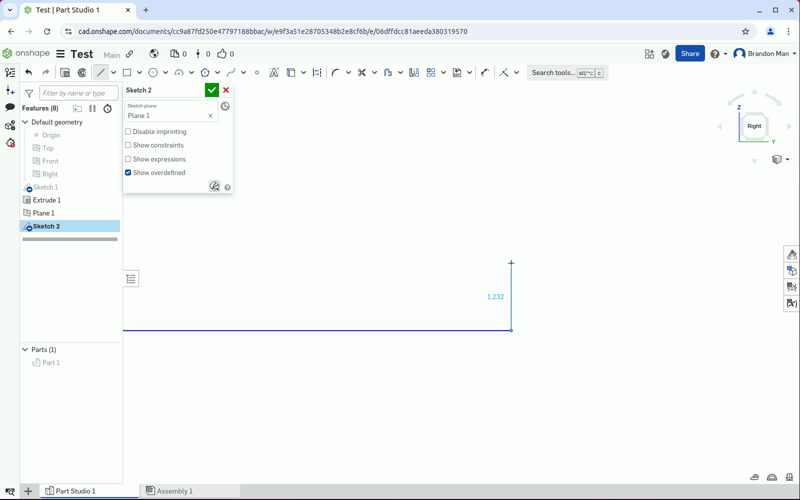
scroll(-6)
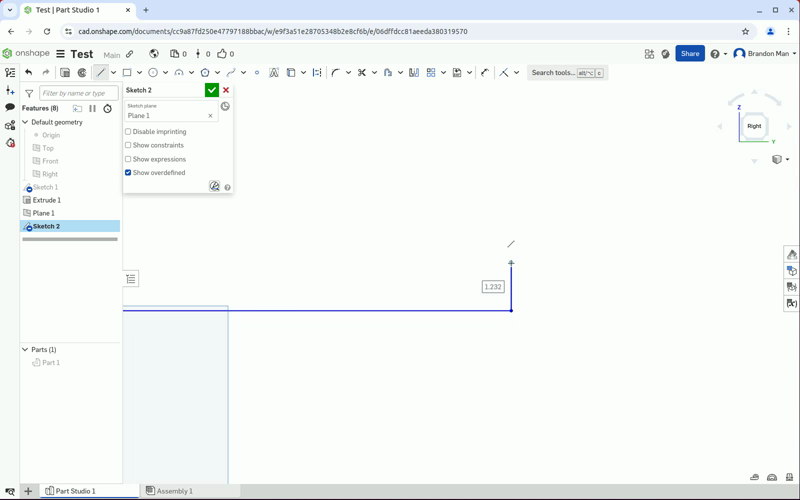
scroll(-6)
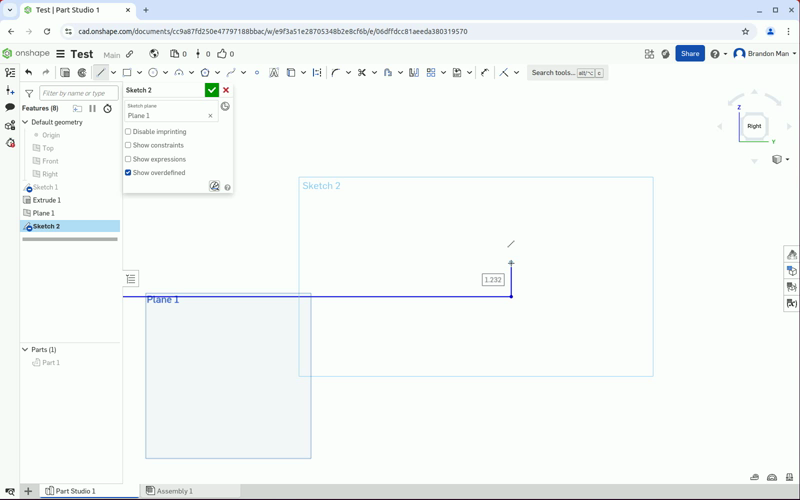
scroll(-6)
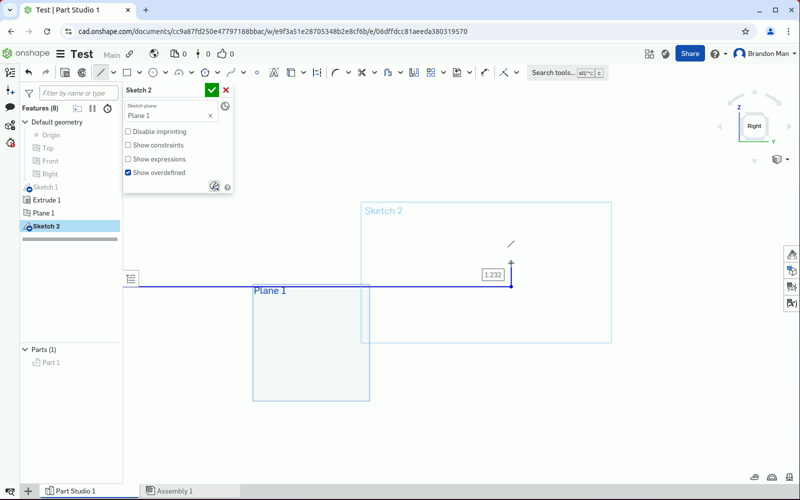
scroll(-6)
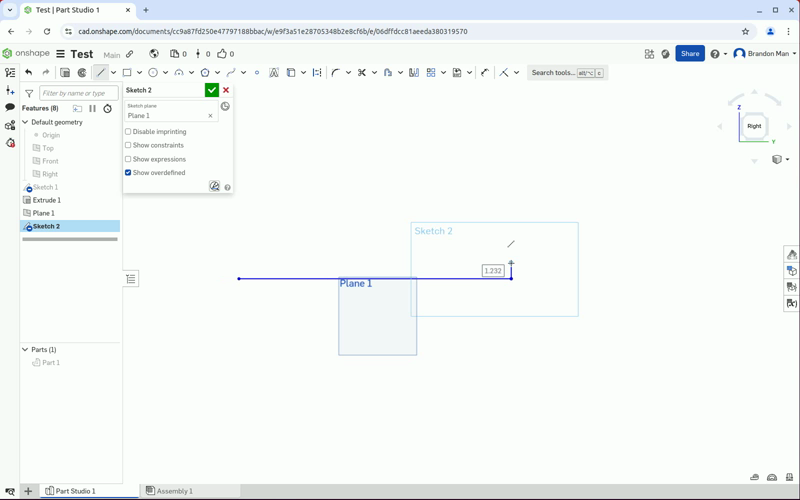
scroll(-6)
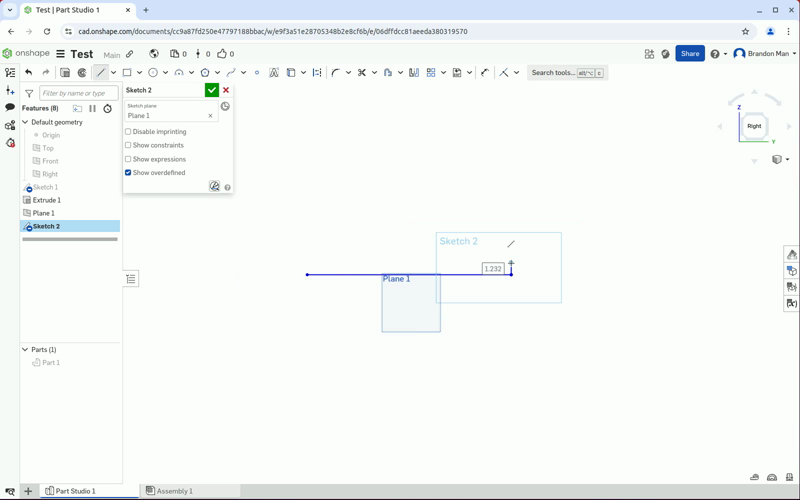
scroll(-6)
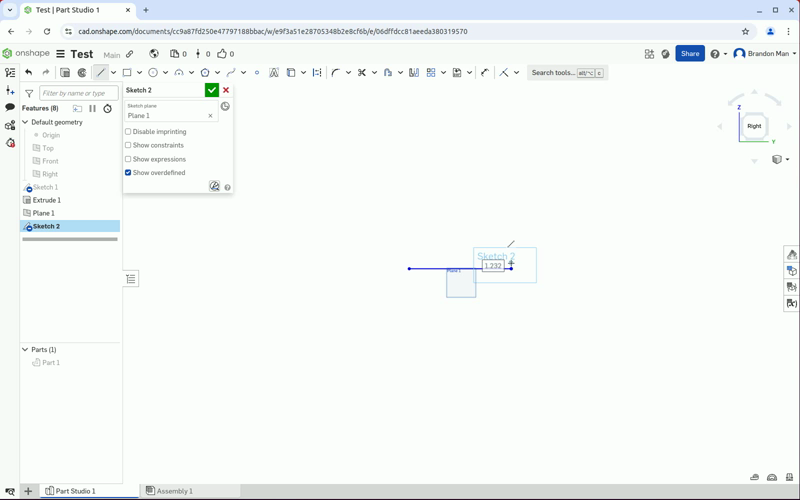
key_up(shift)
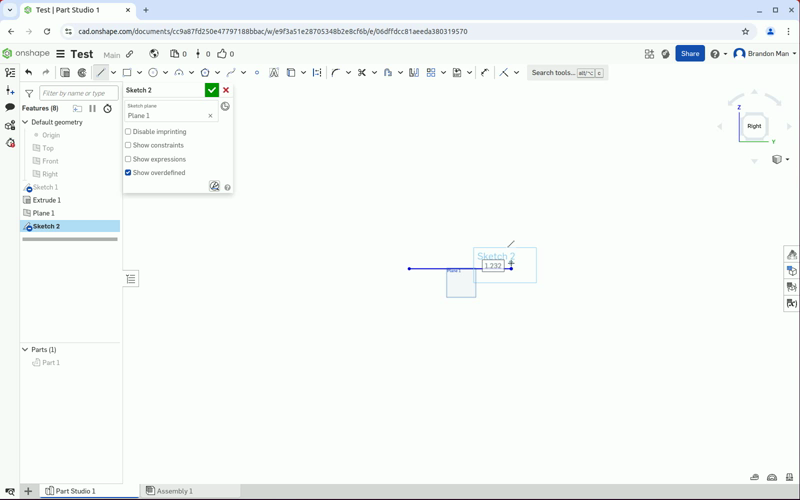
key_down(shift)
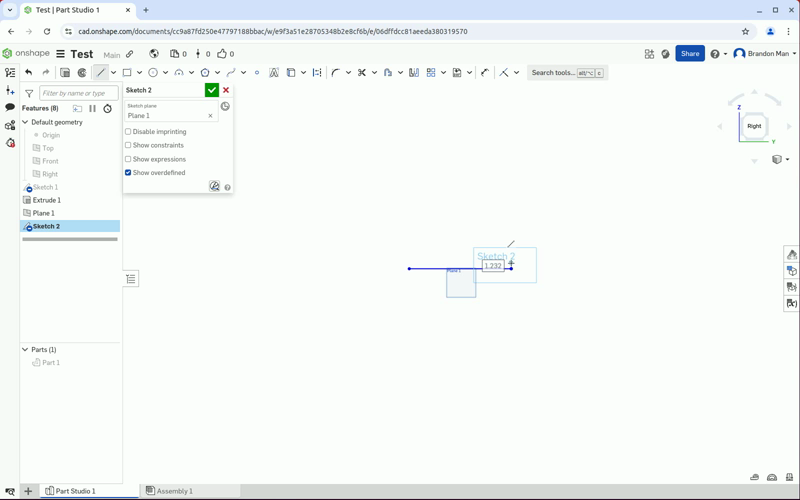
mouse_move(409, 262)
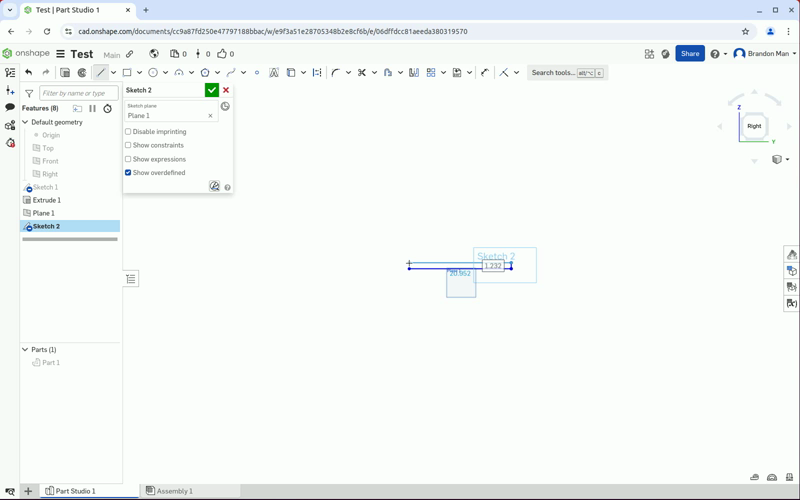
click(409, 262)
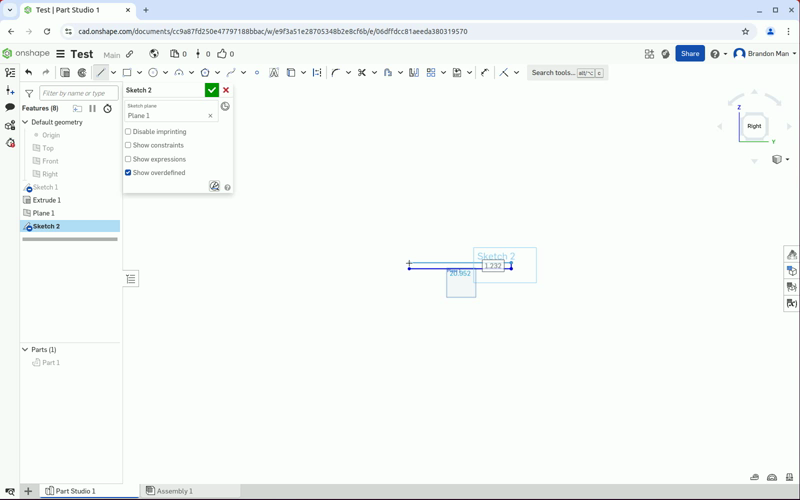
key_up(shift)
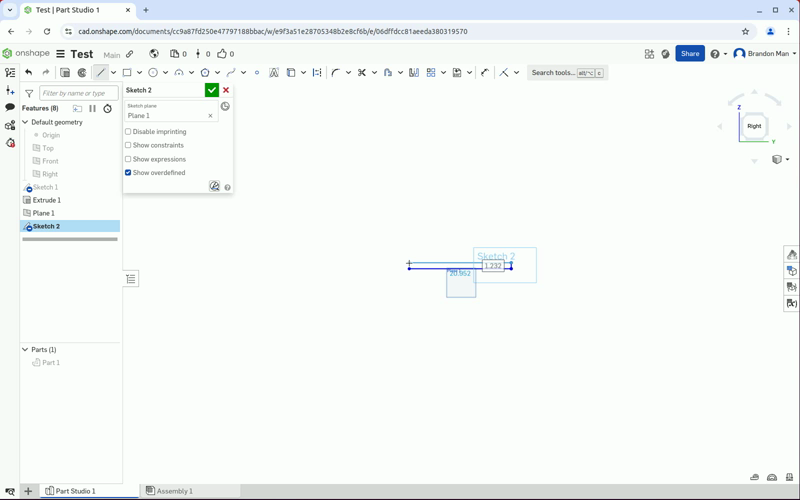
mouse_move(439, 262)
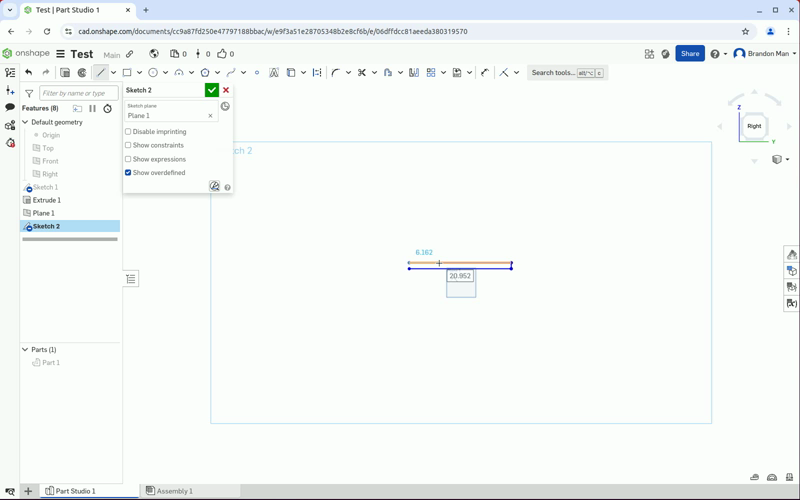
key_down(shift)
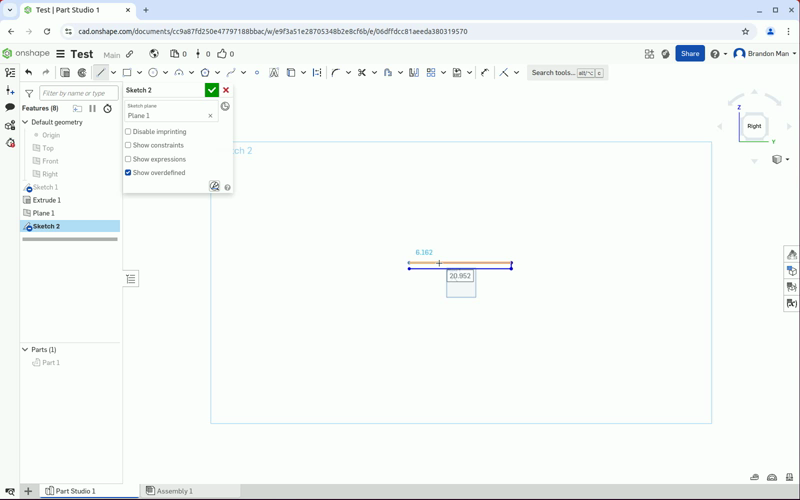
mouse_move(409, 268)
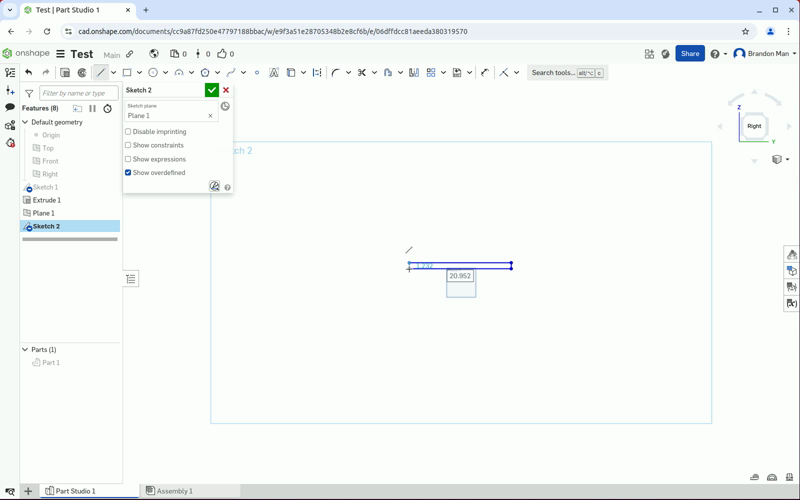
scroll(6)
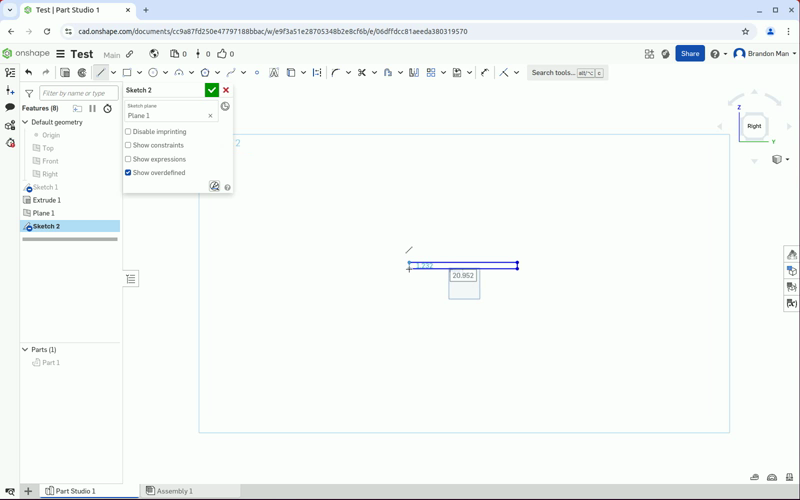
scroll(6)
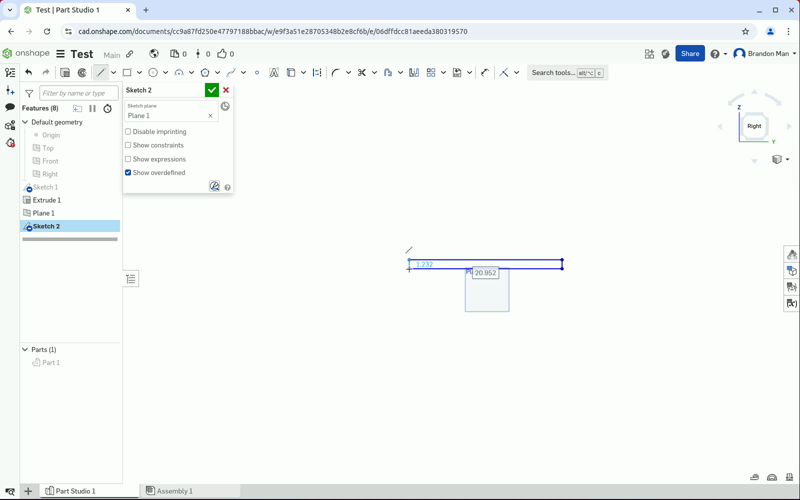
scroll(6)
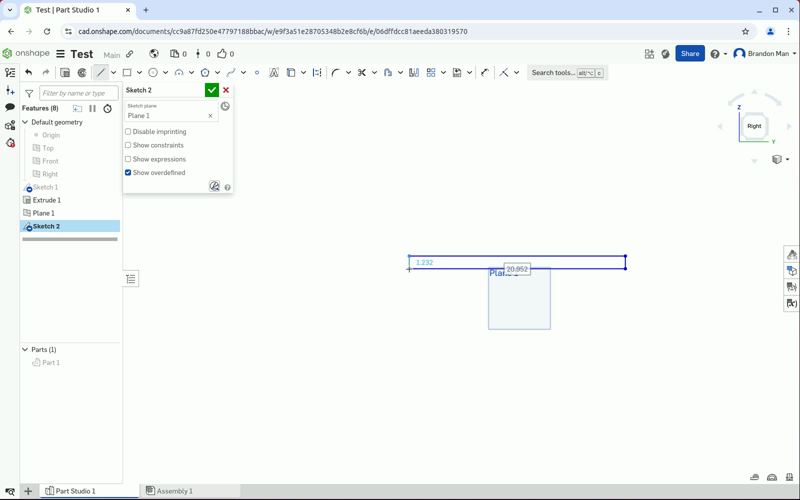
scroll(6)
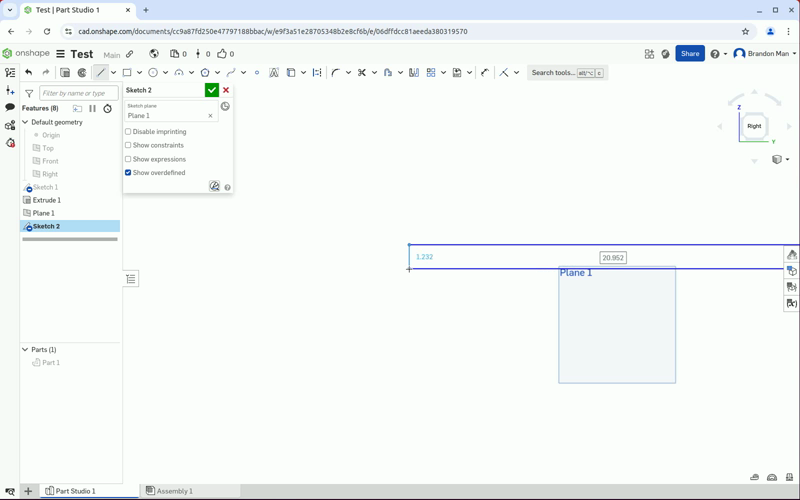
scroll(6)
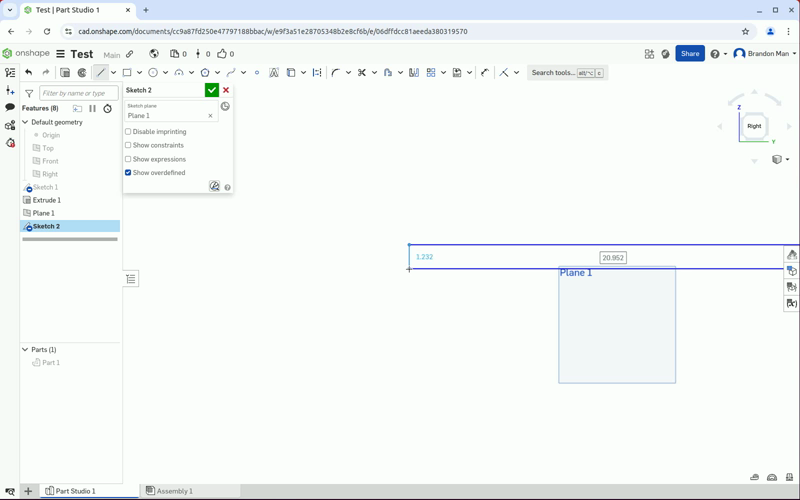
scroll(6)
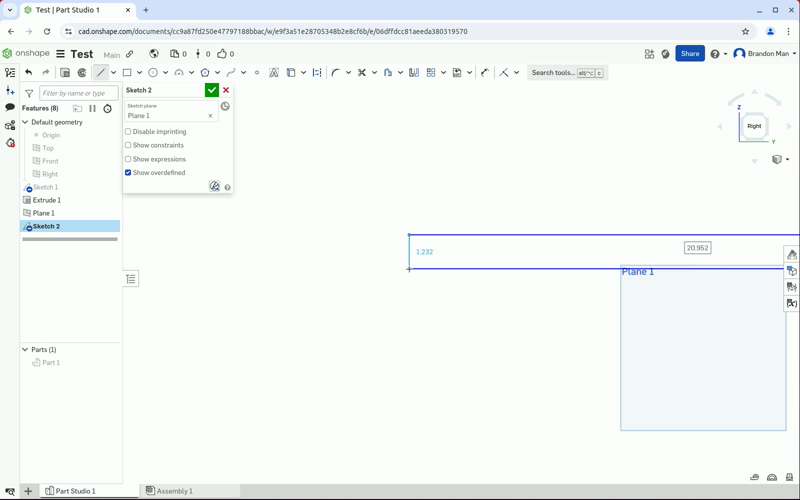
scroll(6)
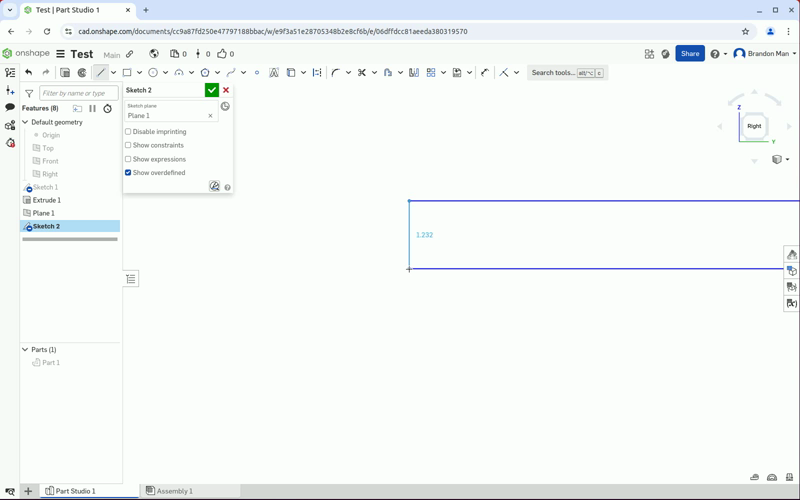
key_up(shift)
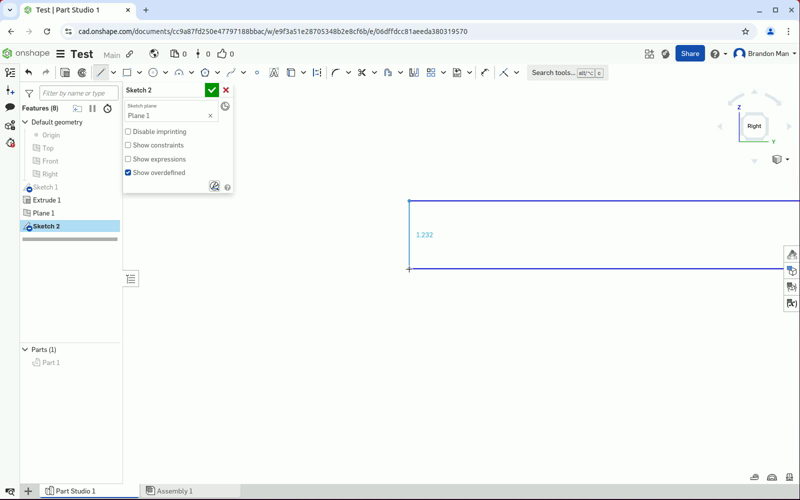
click(409, 268)
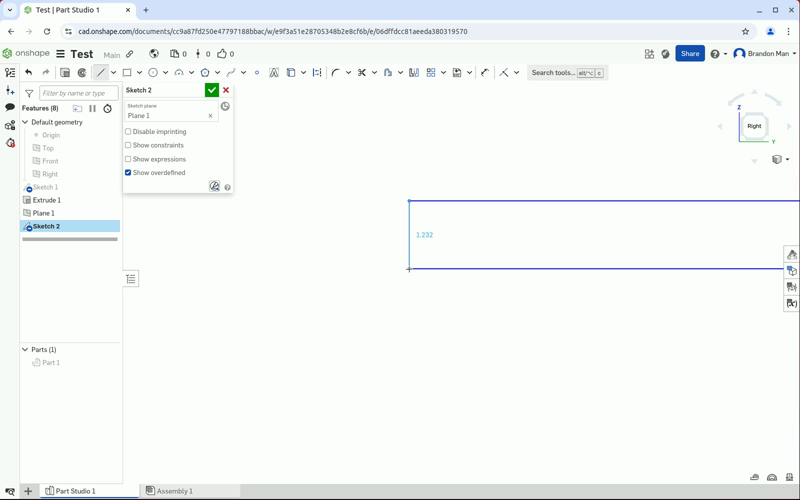
scroll(-6)
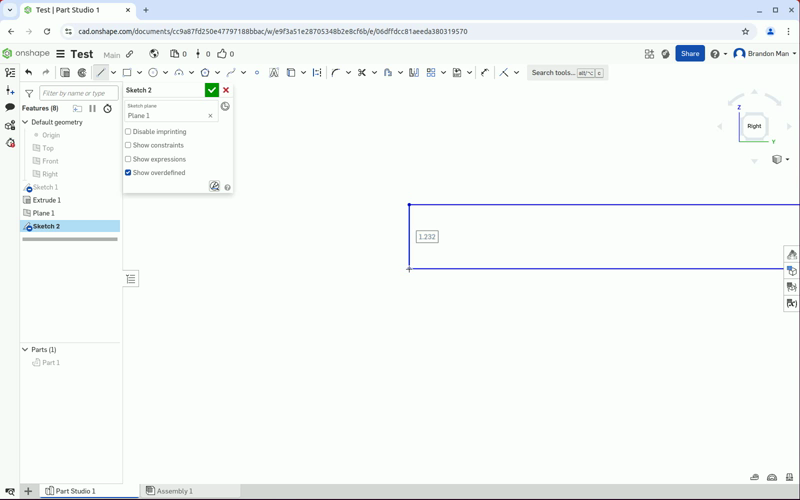
scroll(-6)
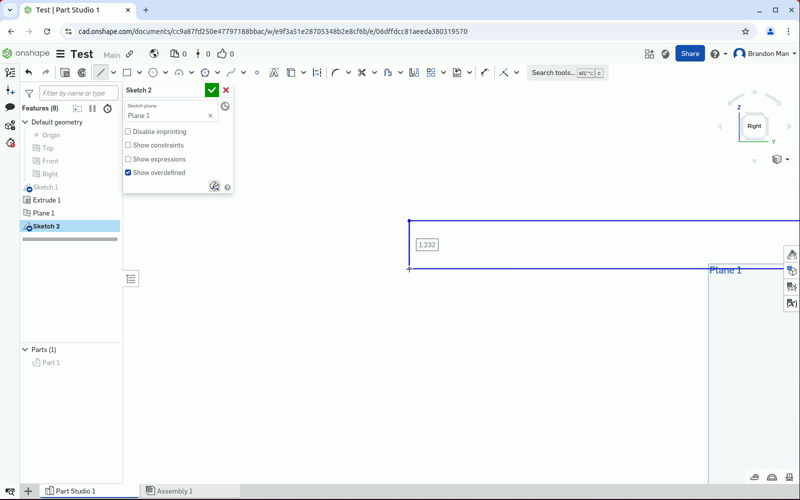
scroll(-6)
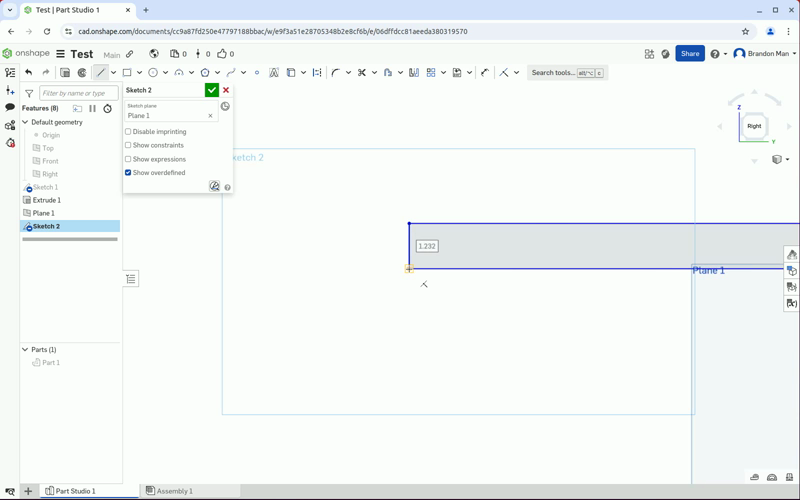
scroll(-6)
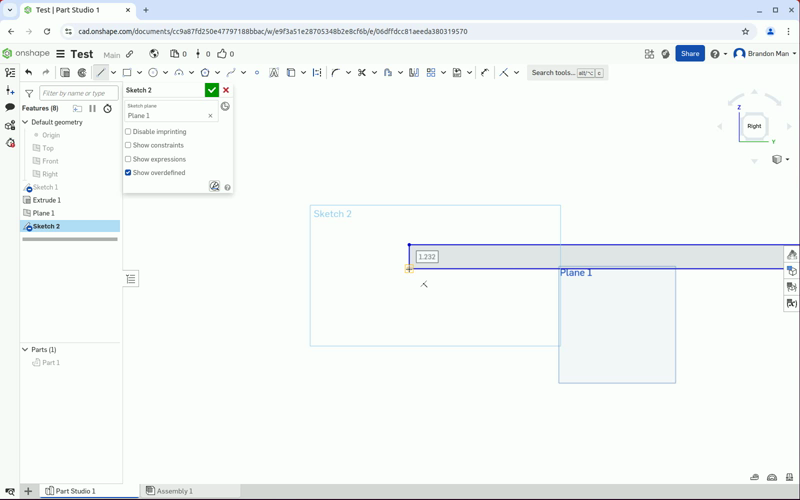
scroll(-6)
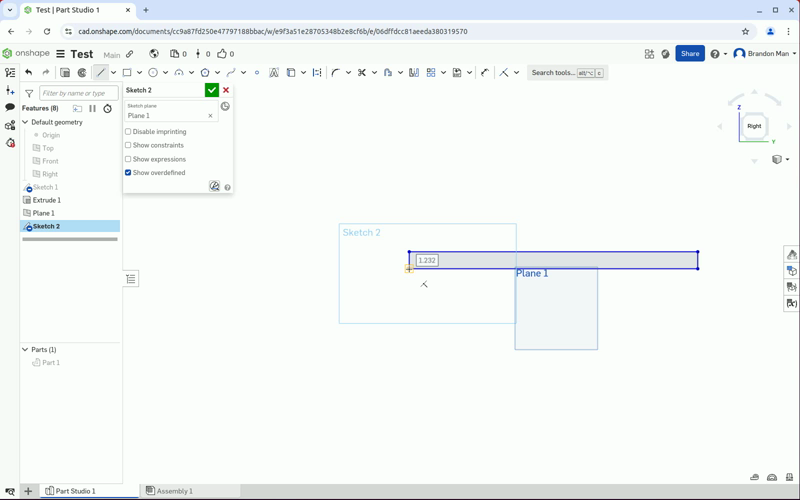
scroll(-6)
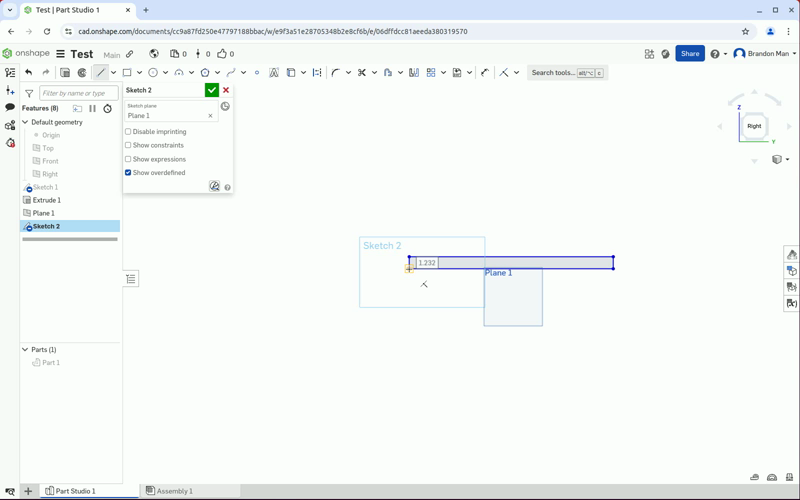
scroll(-6)
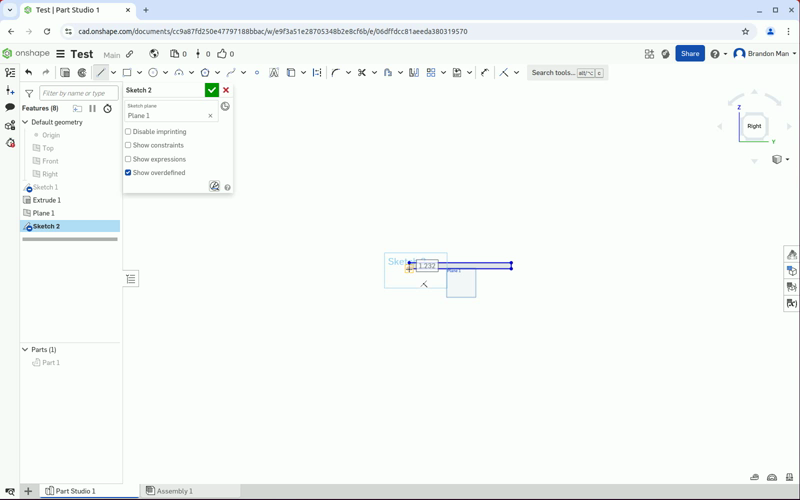
key(esc)
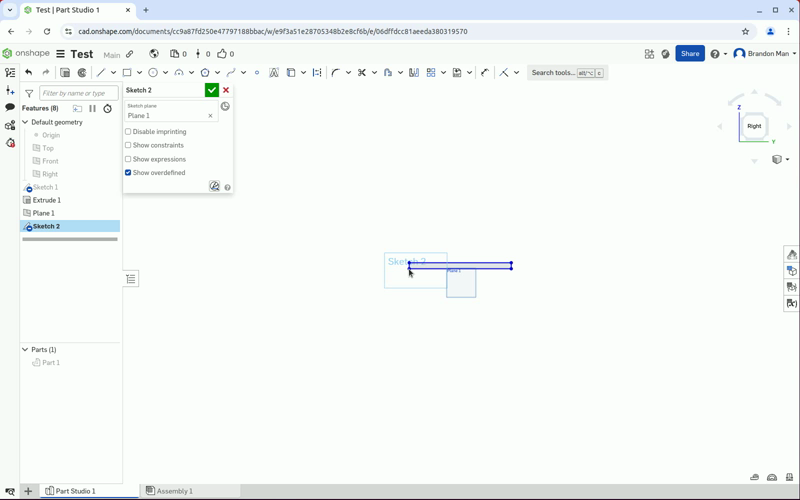
mouse_move(509, 263)
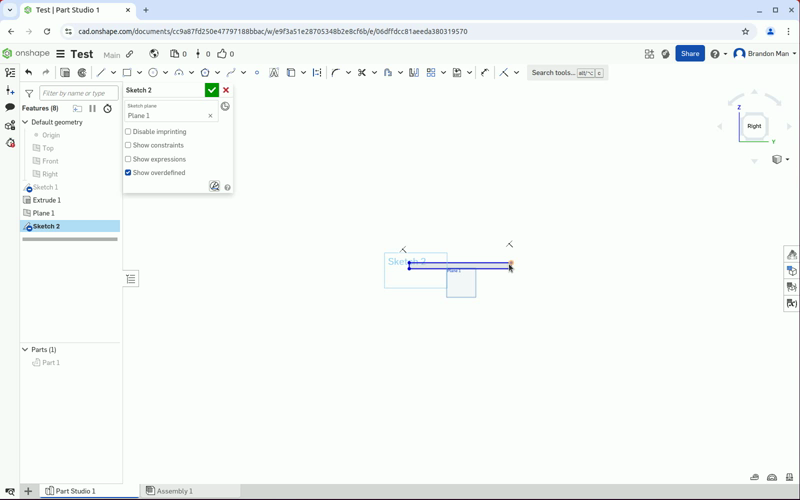
scroll(6)
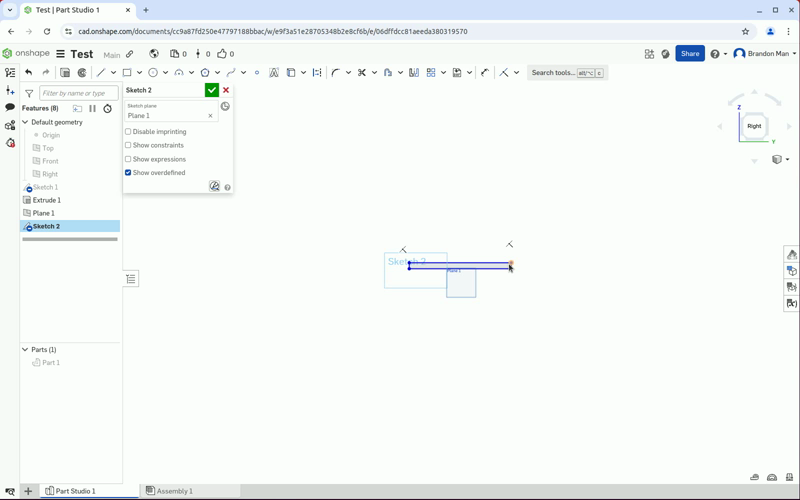
scroll(6)
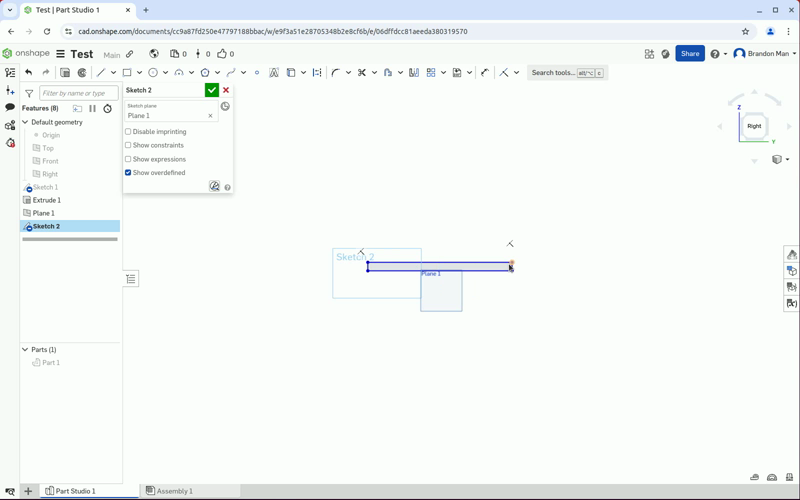
scroll(6)
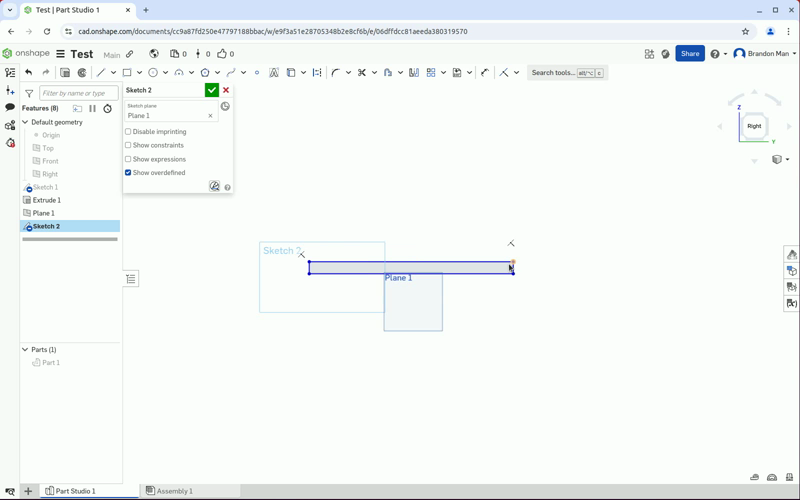
scroll(6)
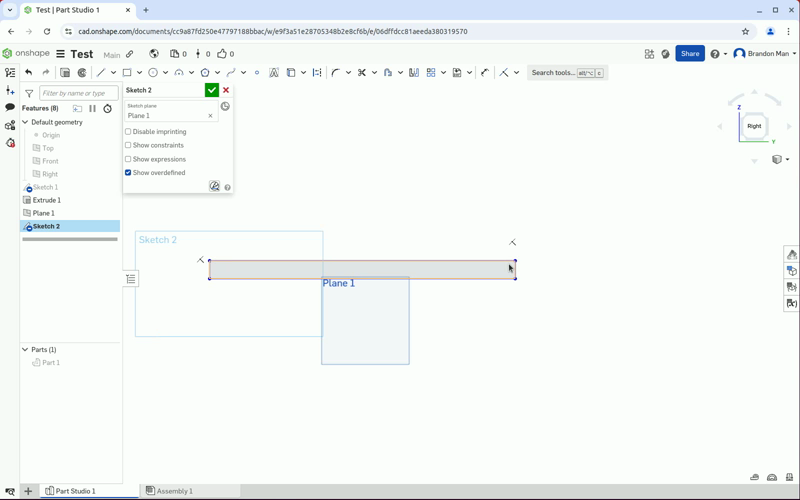
scroll(6)
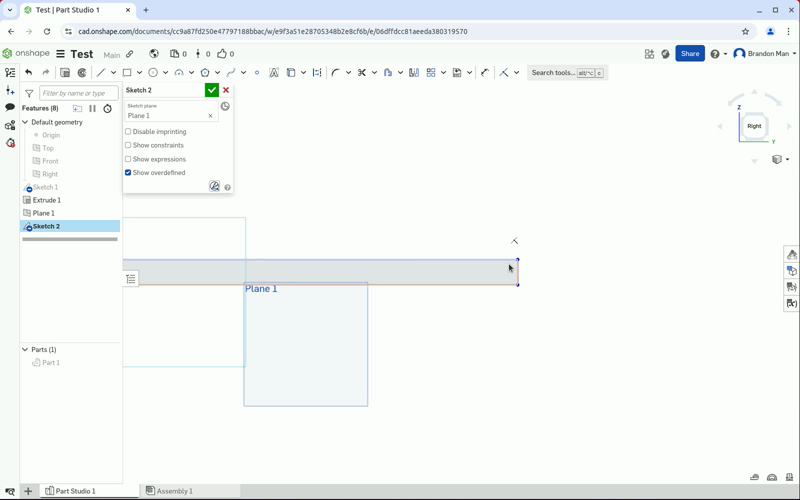
scroll(6)
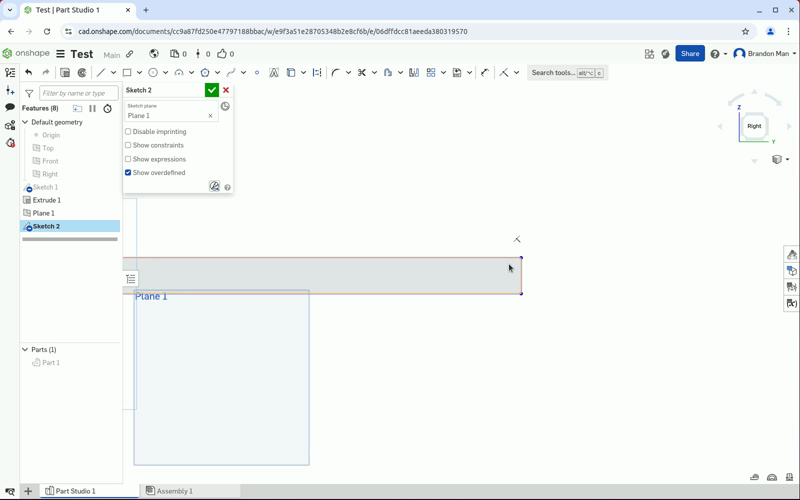
scroll(6)
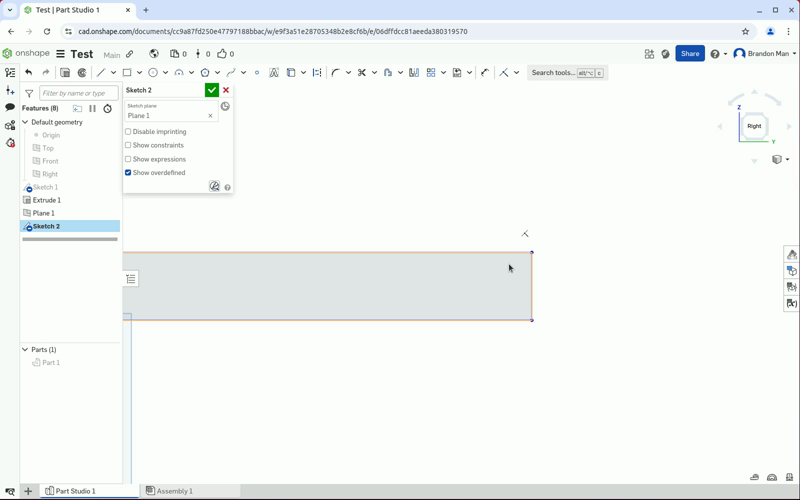
click(509, 263)
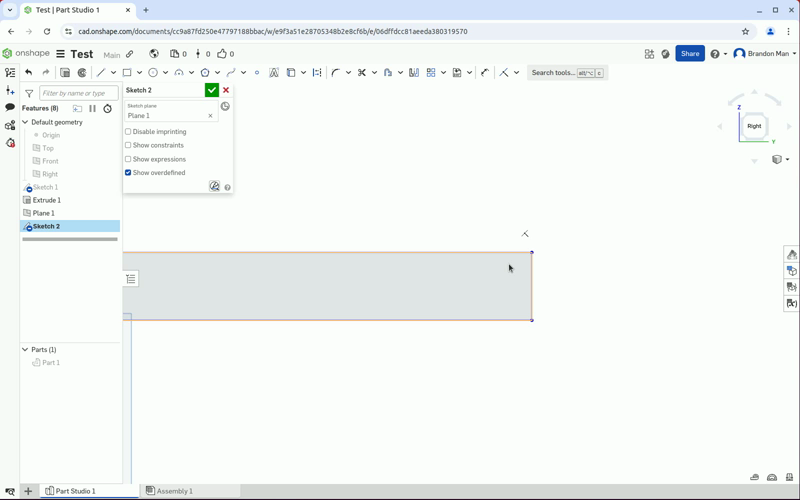
scroll(-6)
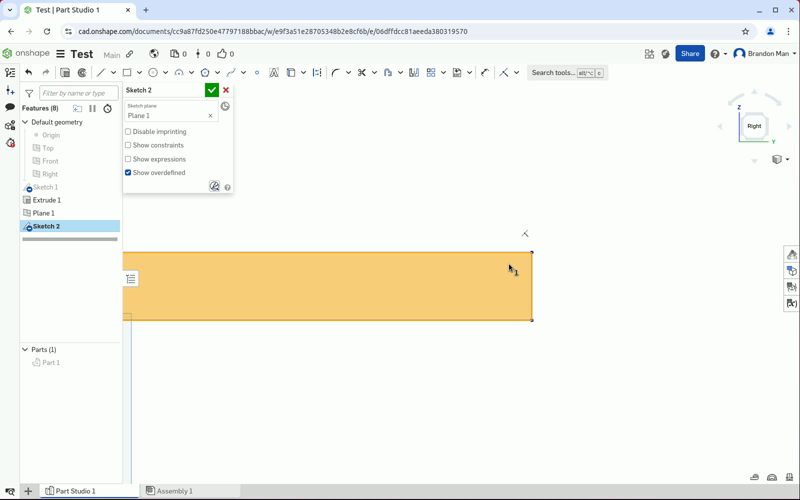
scroll(-6)
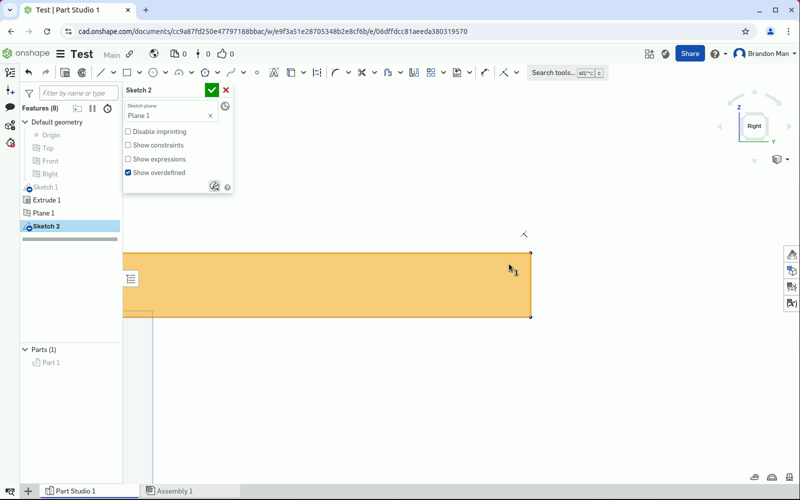
scroll(-6)
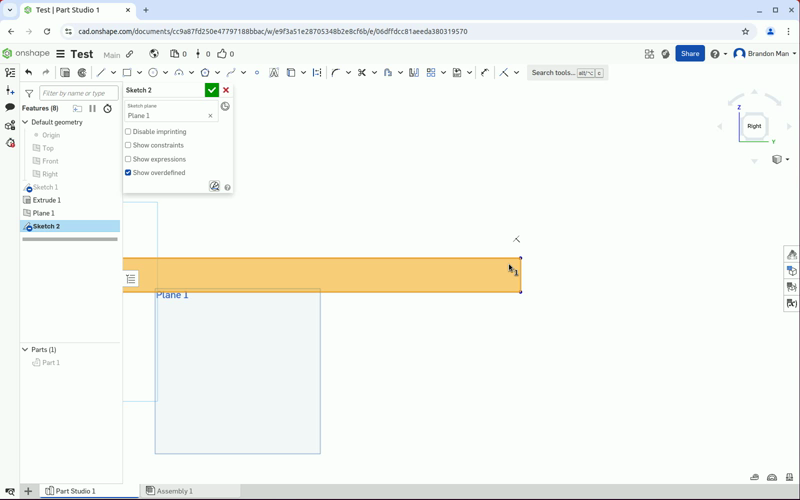
scroll(-6)
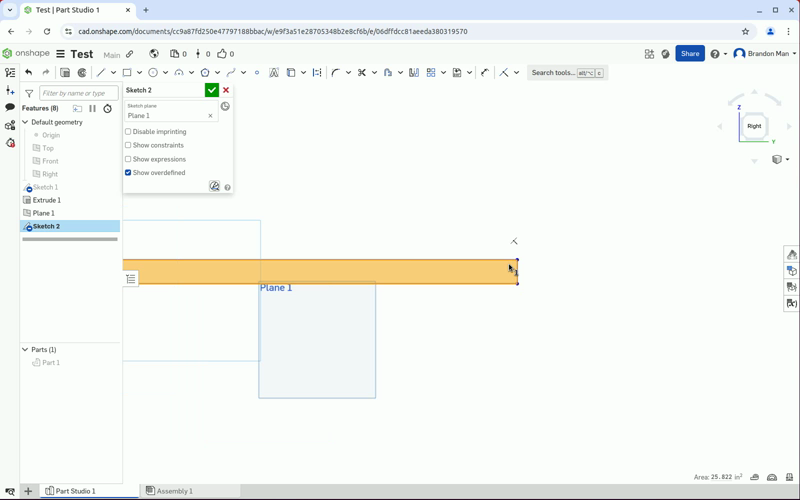
scroll(-6)
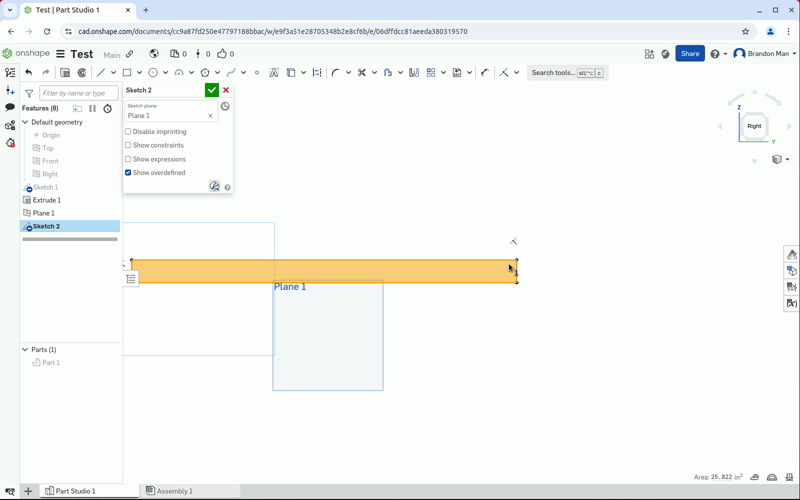
scroll(-6)
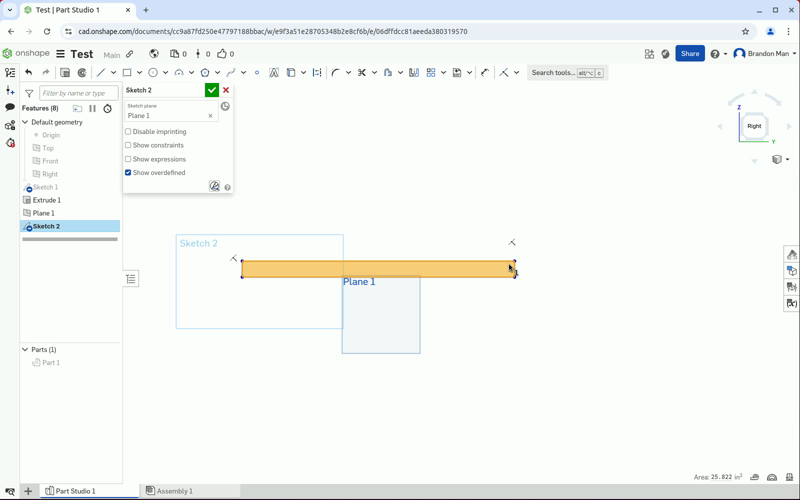
scroll(-6)
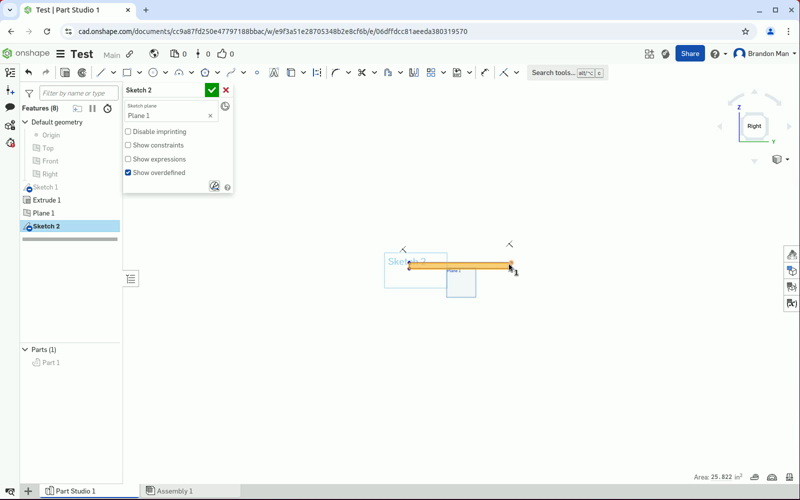
mouse_move(73, 352)
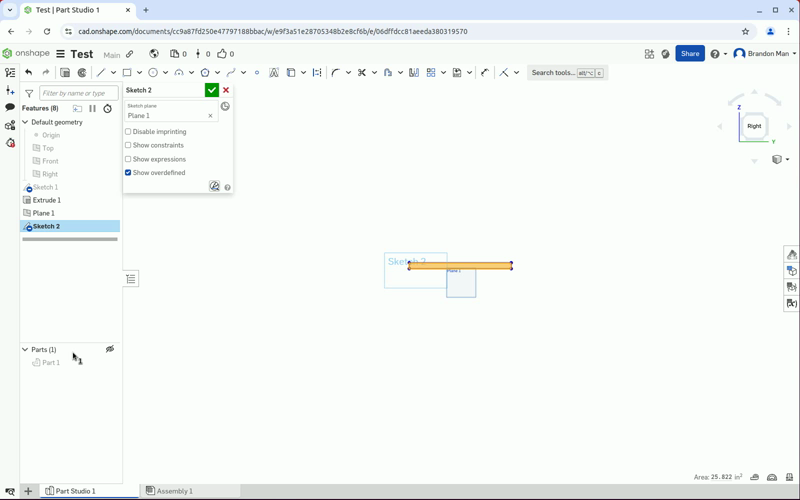
key(shift+y)
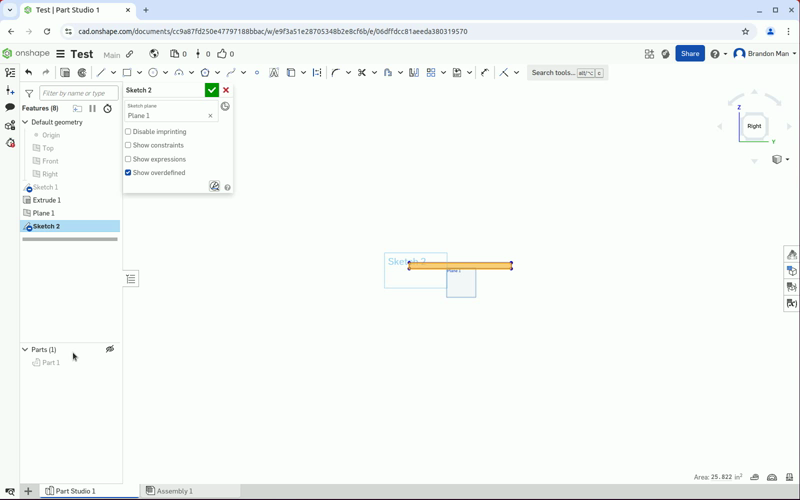
key(shift+e)
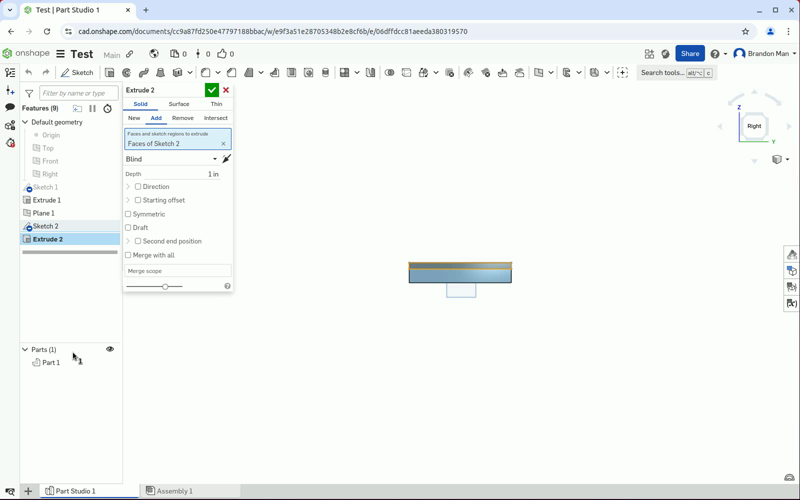
mouse_move(143, 106)
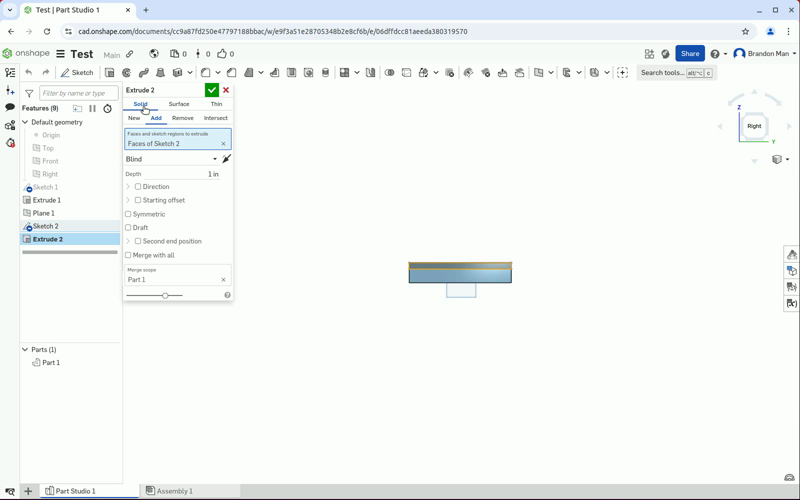
click(143, 106)
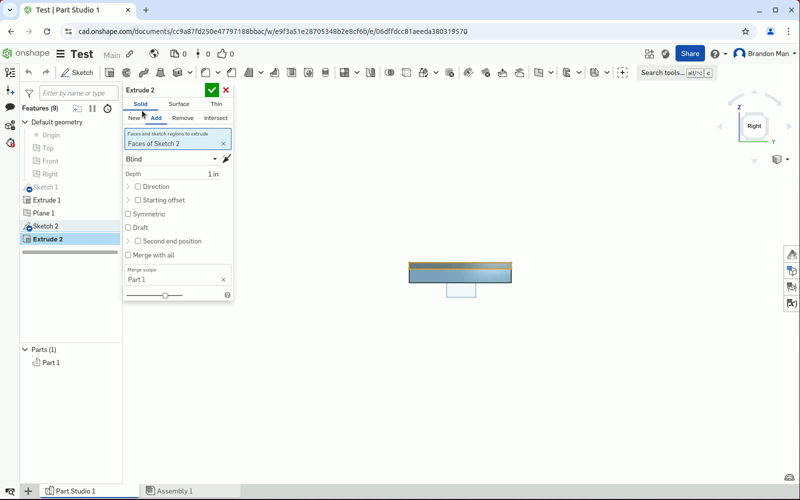
mouse_move(137, 120)
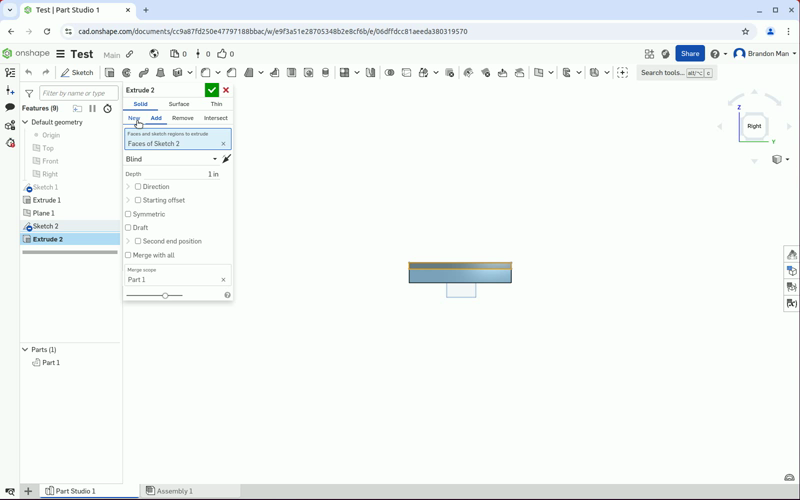
click(137, 120)
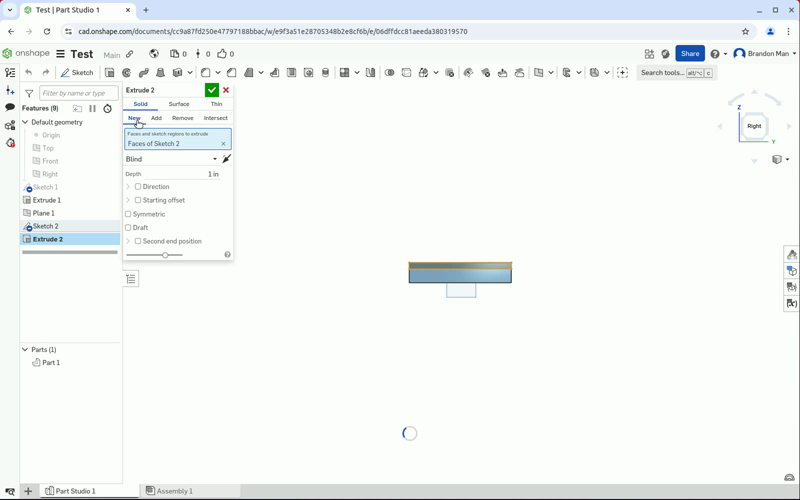
key(tab, 4)
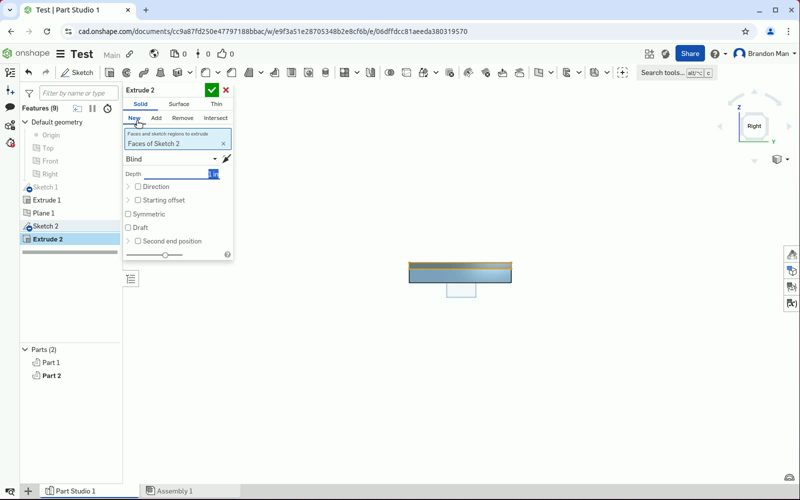
text(20.942)
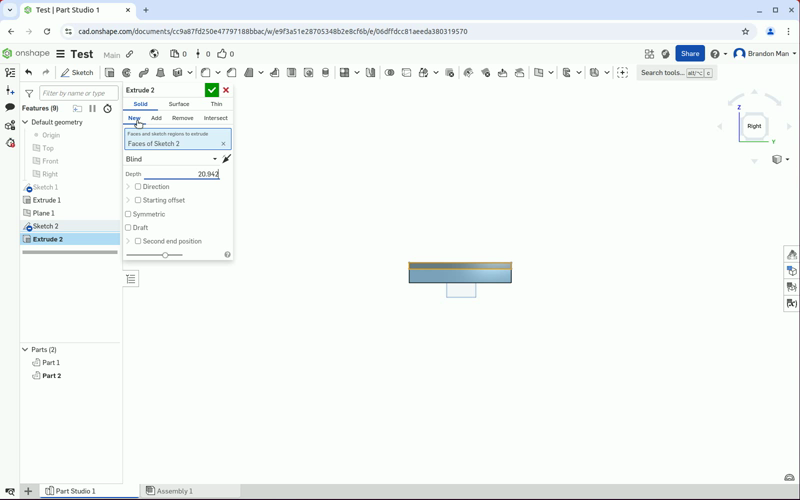
key(enter)
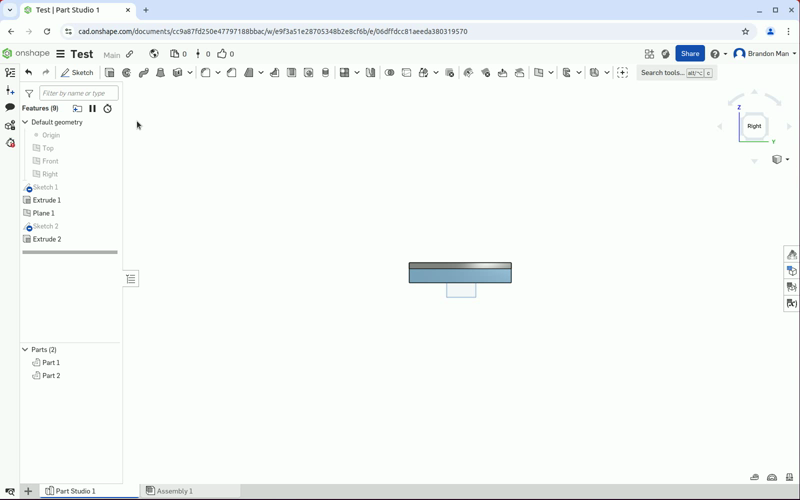
key(shift+h)
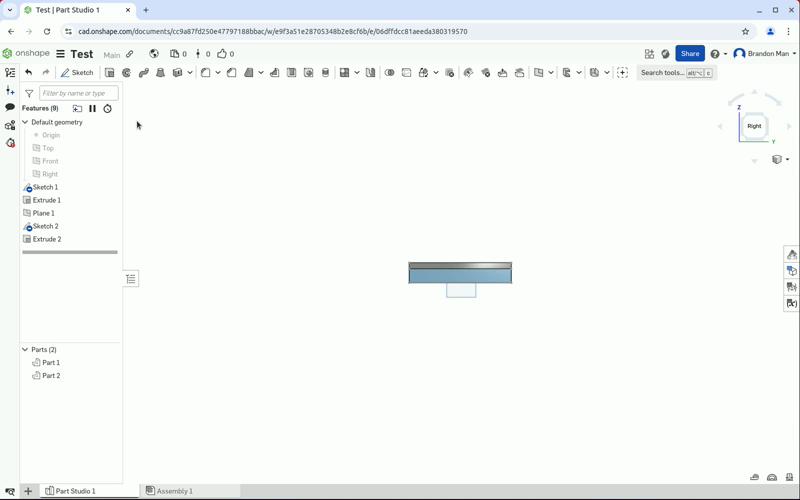
key(shift+h)
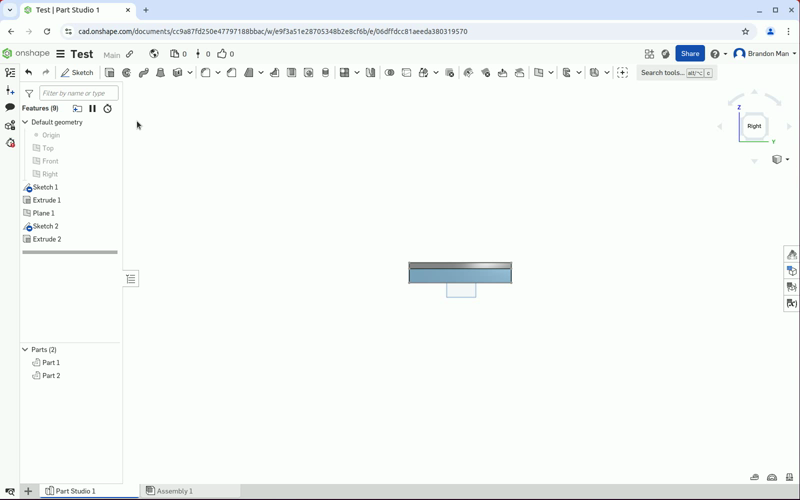
key(shift+7)
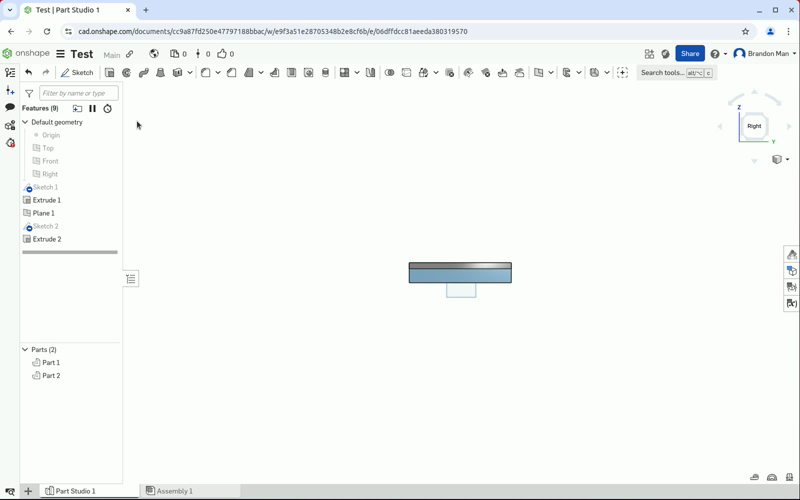
key(right, 2)
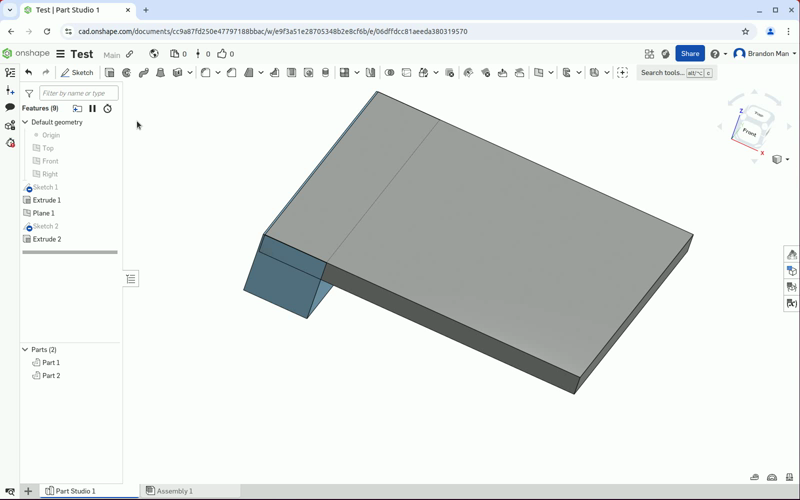
key(down, 2)
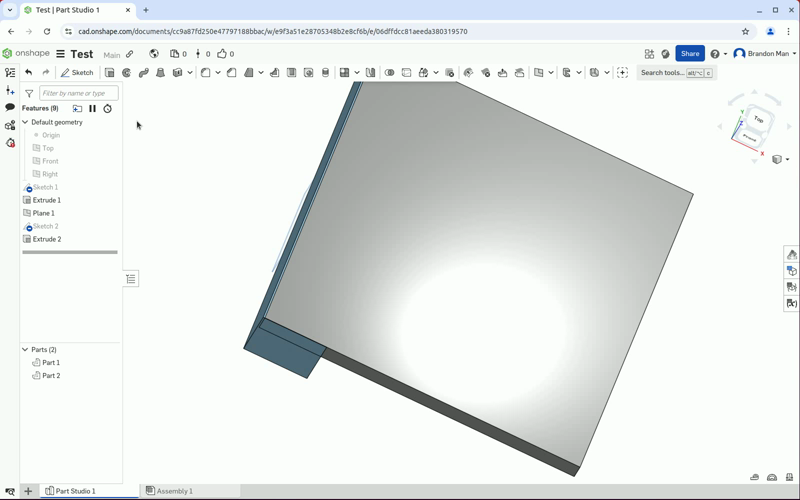
key(up, 2)
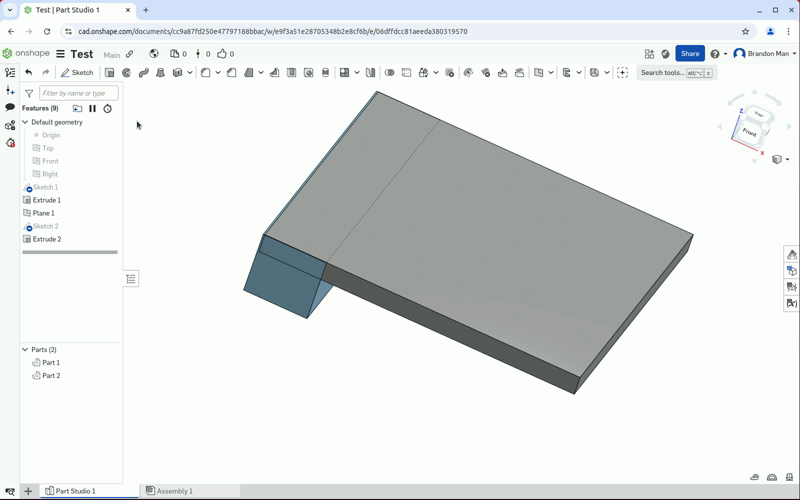
key(left, 2)
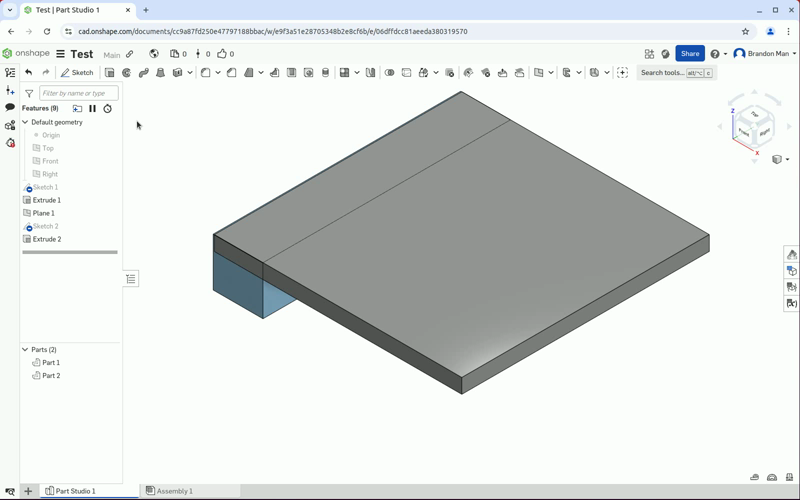
mouse_move(73, 189)
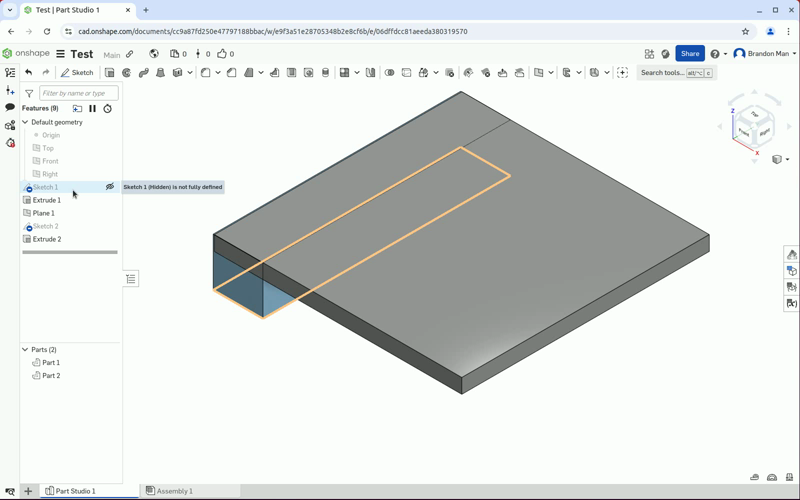
click(73, 189)